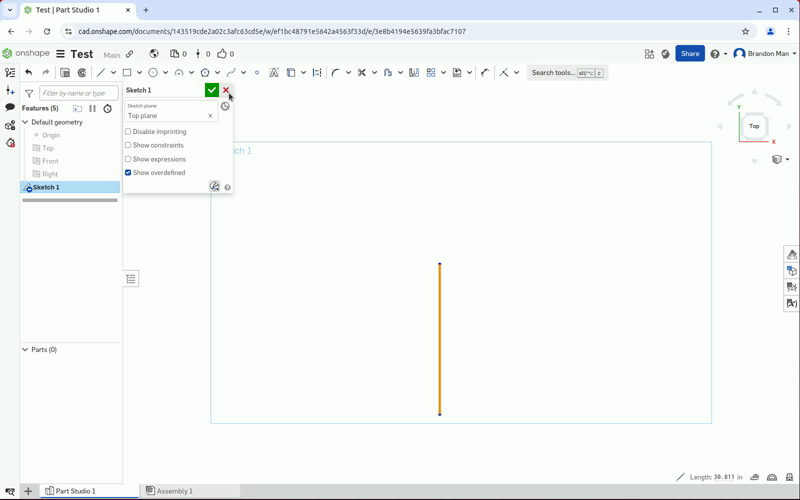
key(shift+h)
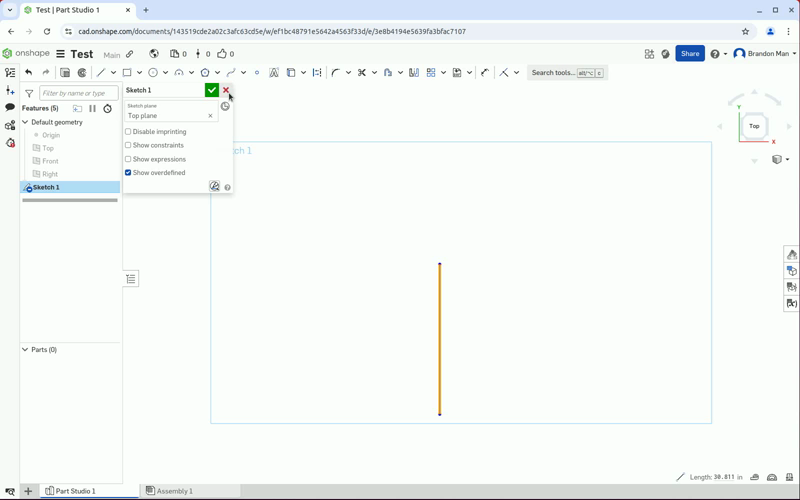
key(shift+s)
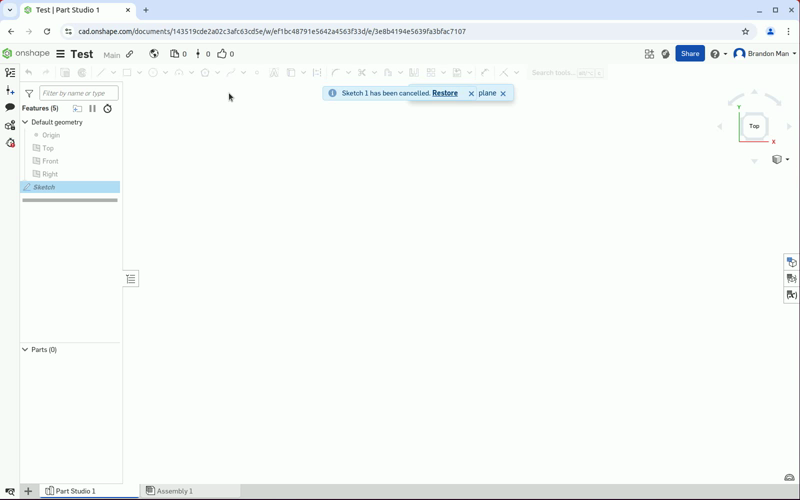
mouse_move(73, 150)
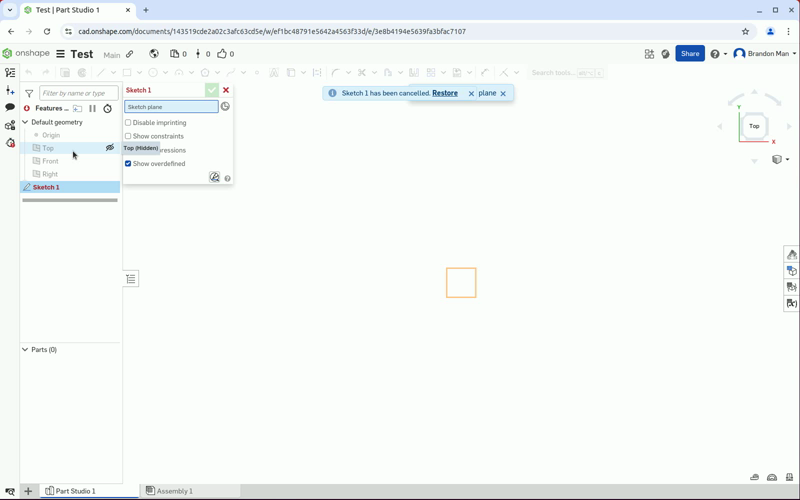
click(73, 150)
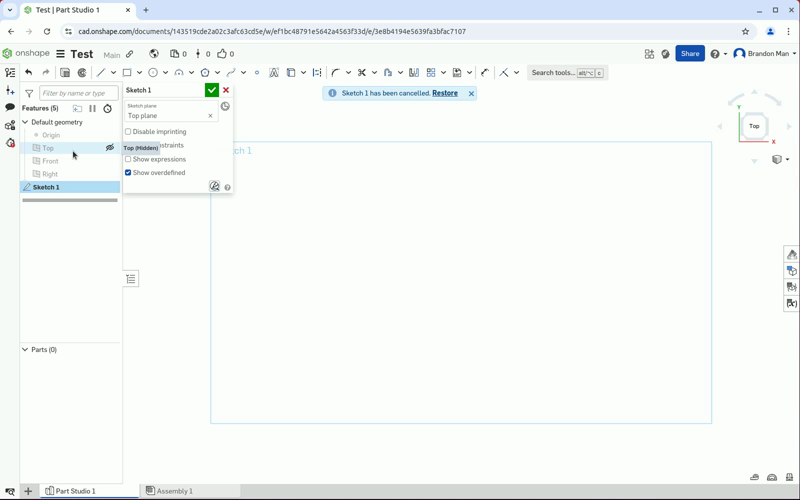
mouse_move(73, 352)
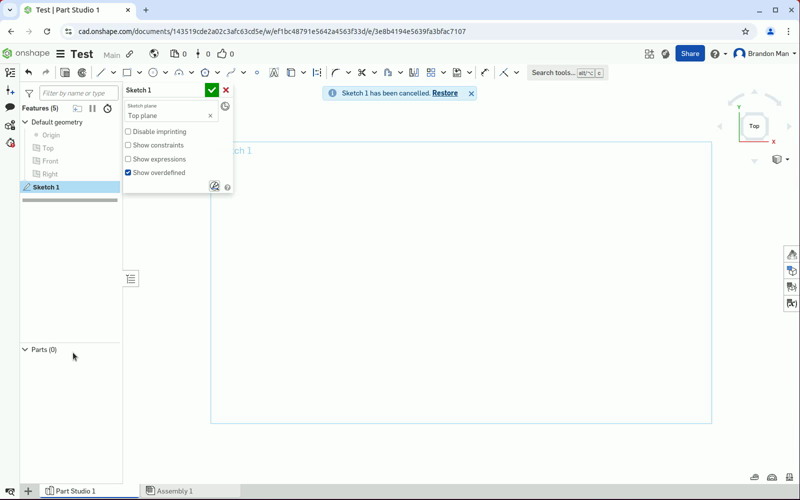
key(y)
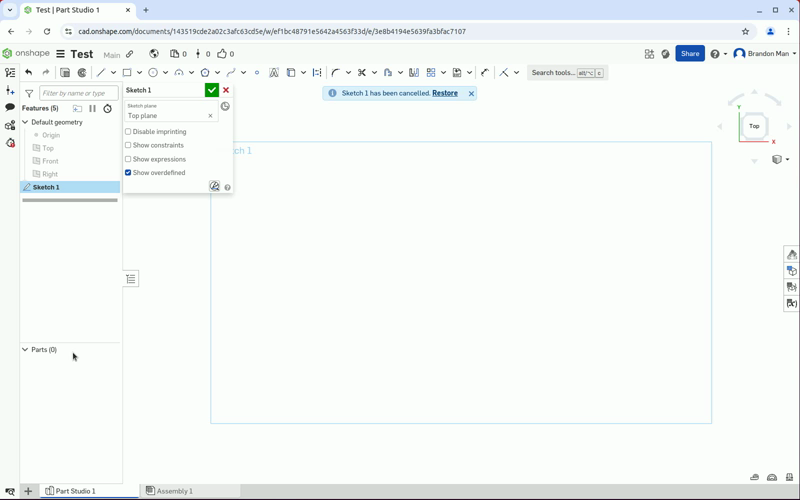
key(l)
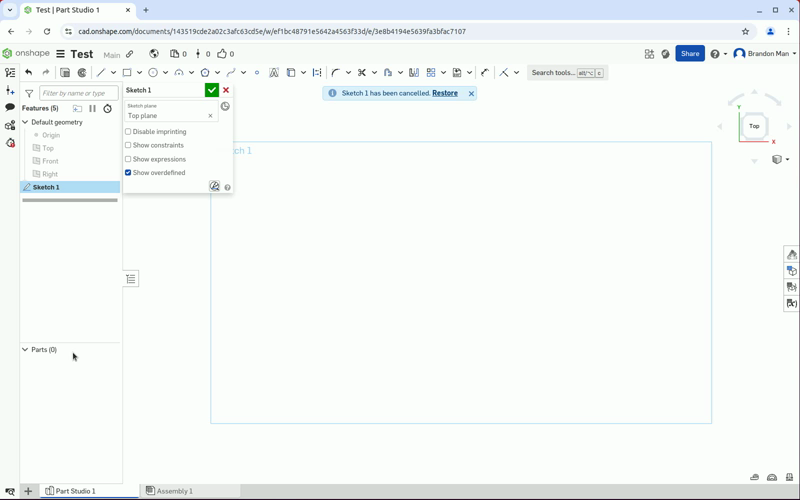
key_down(shift)
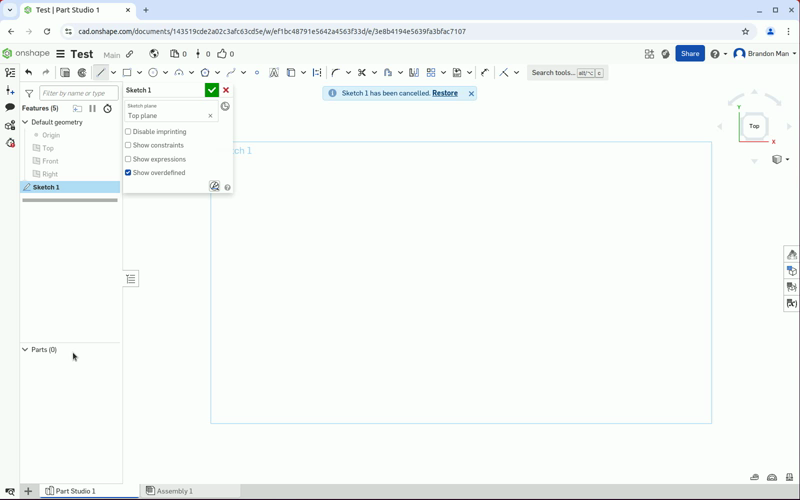
mouse_move(404, 282)
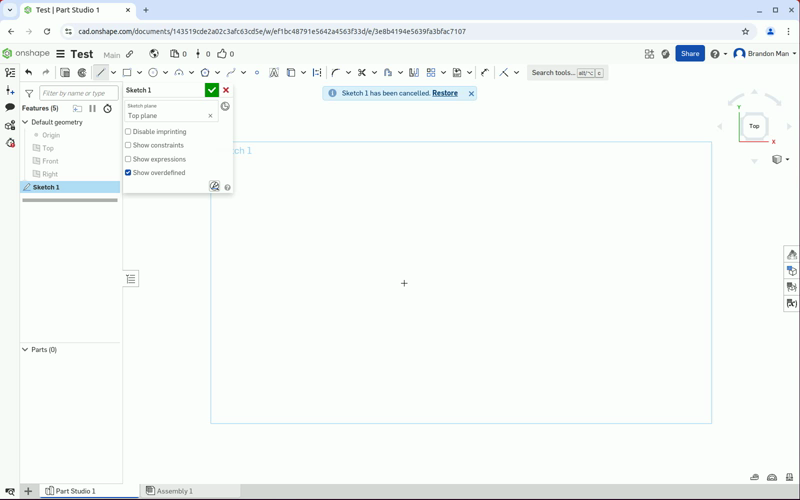
click(404, 282)
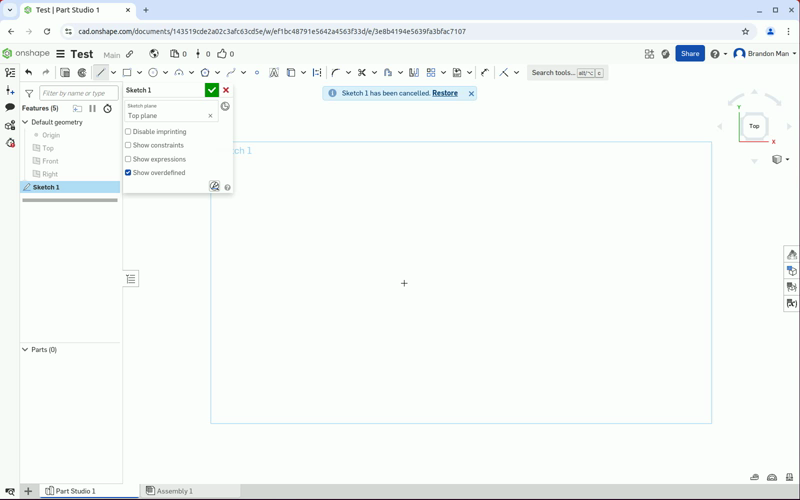
key_up(shift)
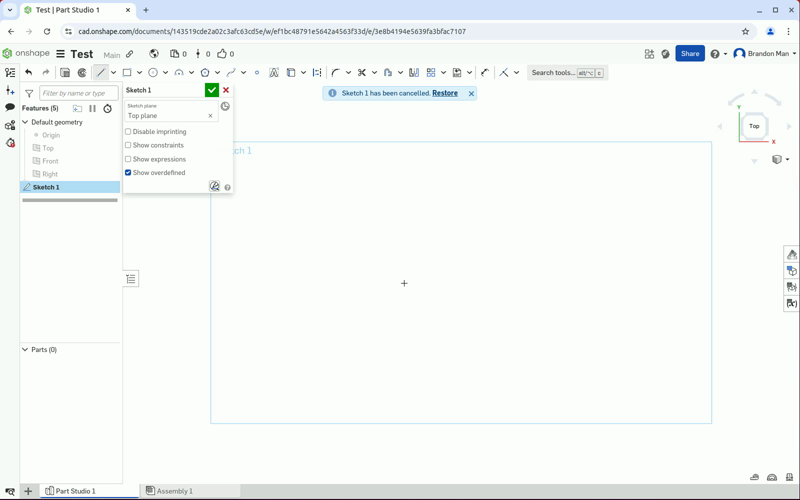
key_down(shift)
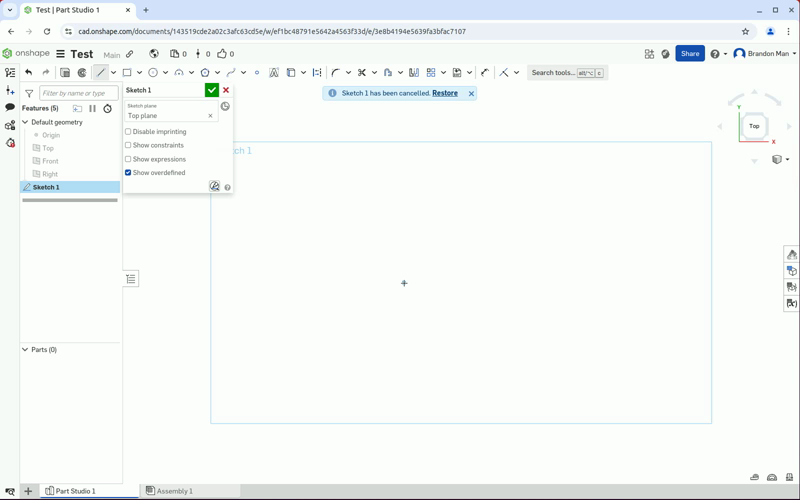
mouse_move(461, 339)
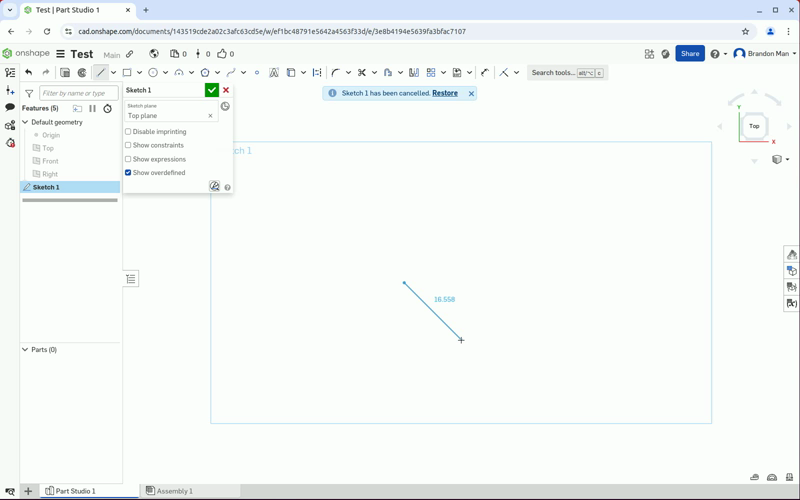
click(461, 339)
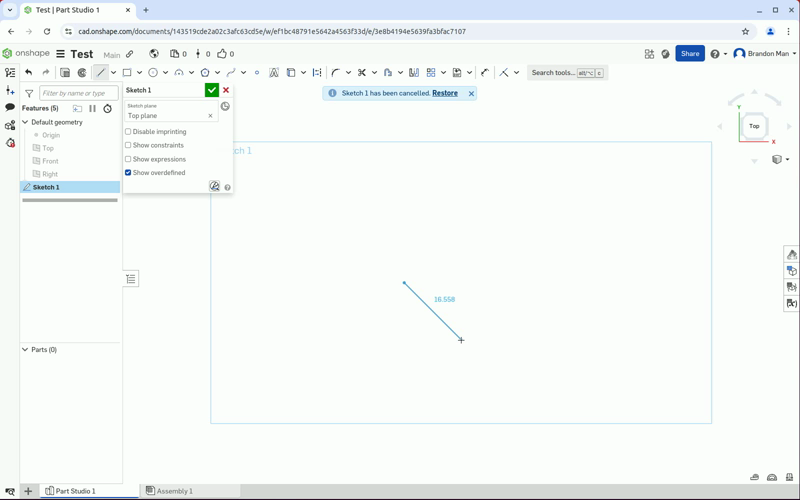
key_up(shift)
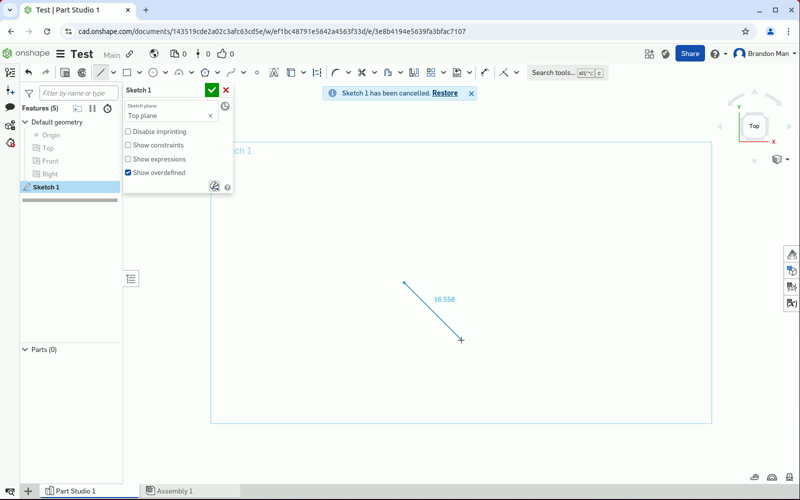
key(esc)
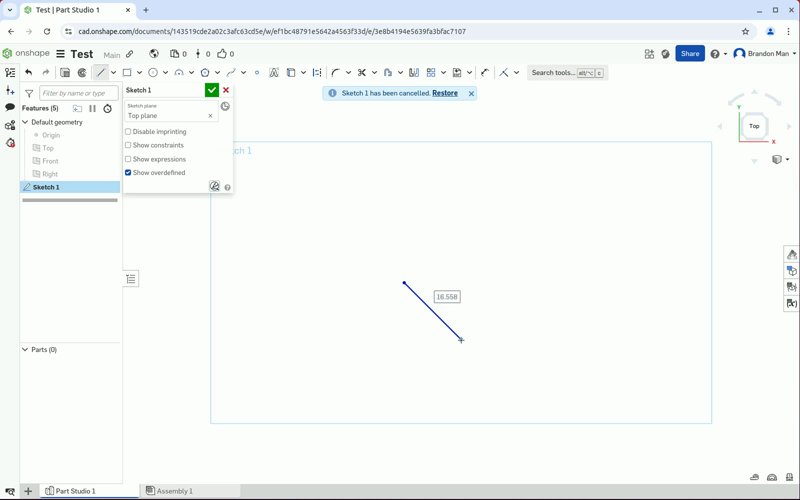
key(a)
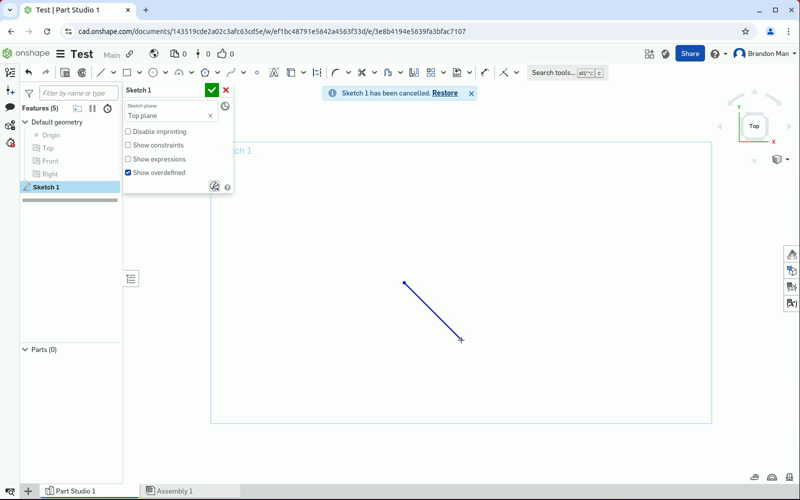
mouse_move(461, 339)
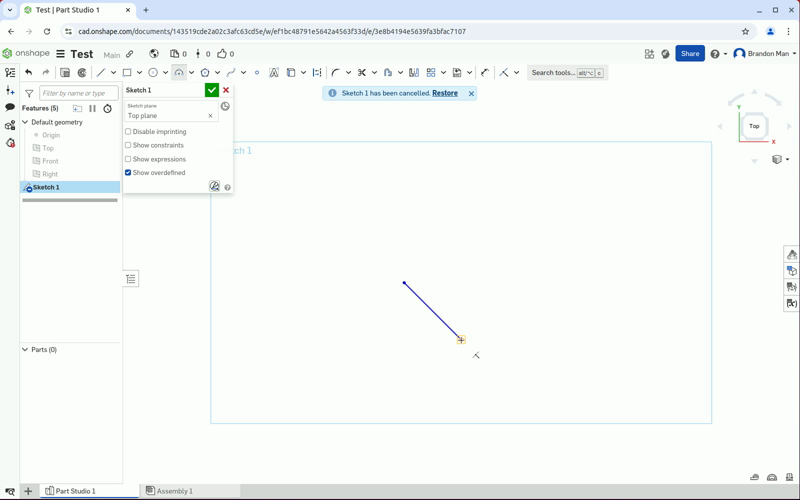
click(461, 339)
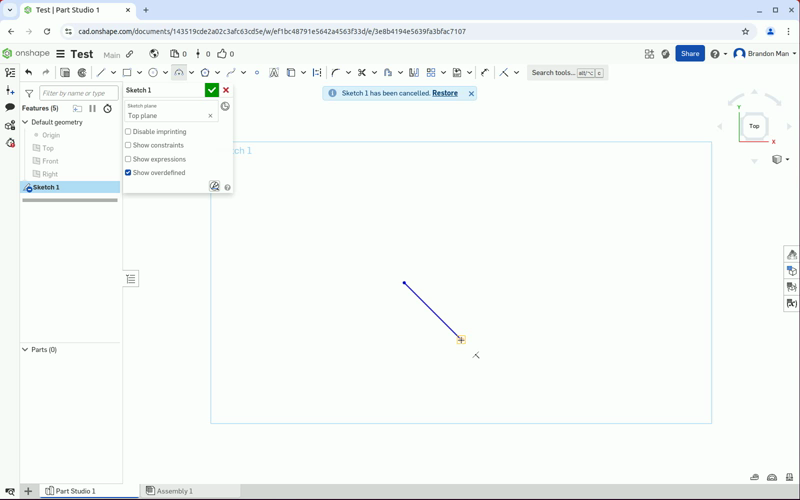
key_down(shift)
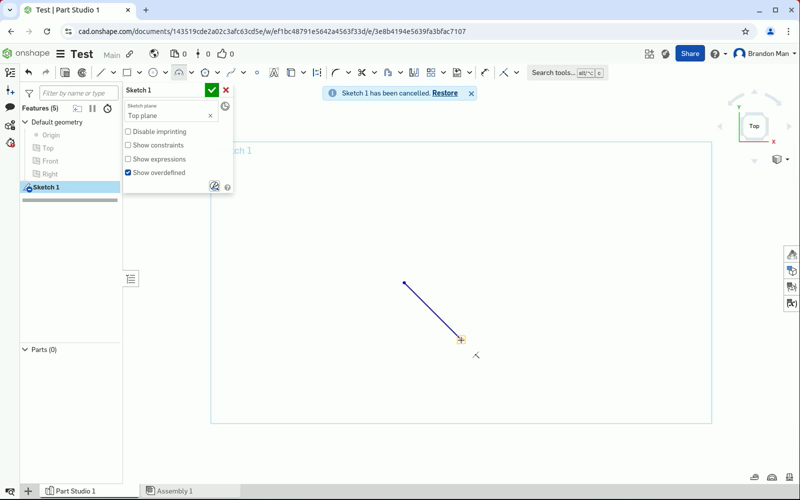
mouse_move(461, 226)
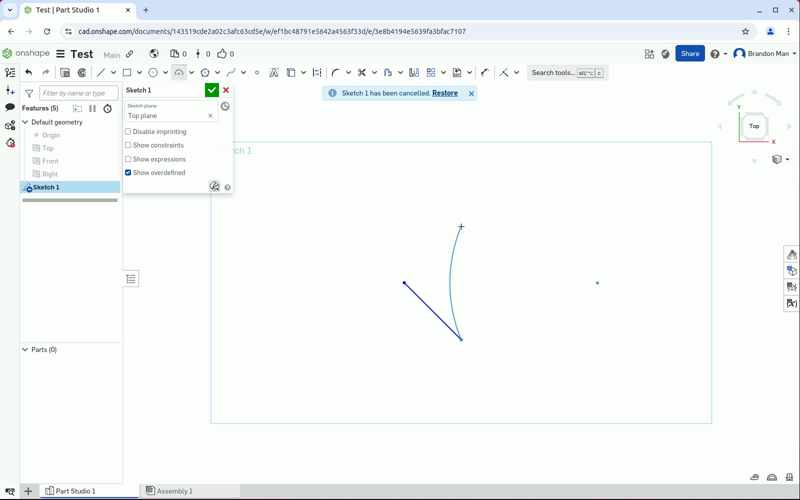
click(461, 226)
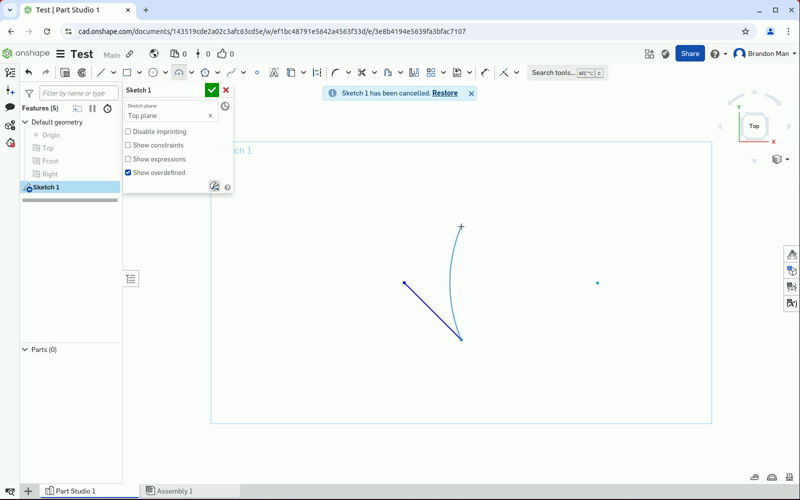
mouse_move(518, 282)
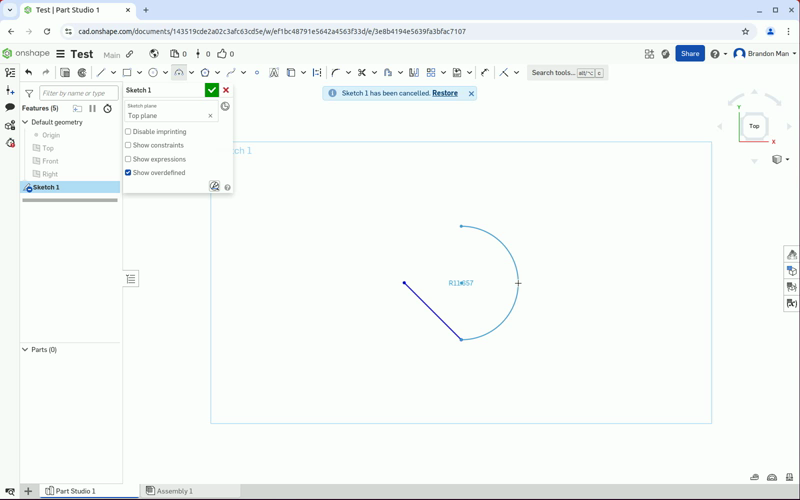
click(518, 282)
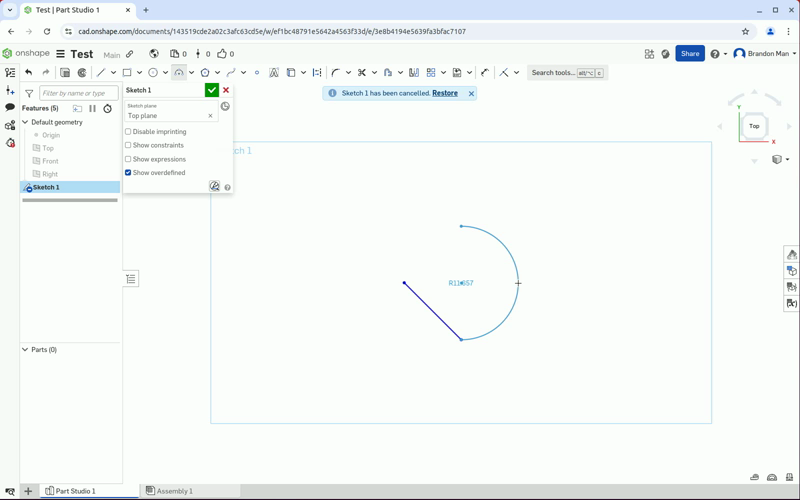
key_up(shift)
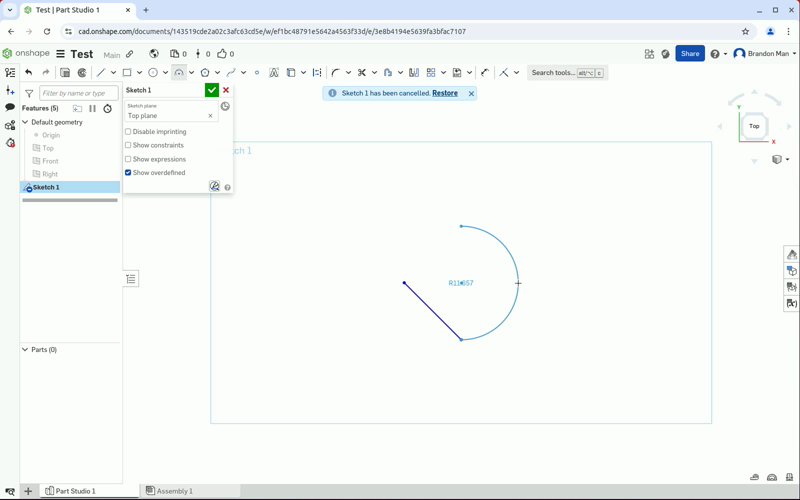
key(esc)
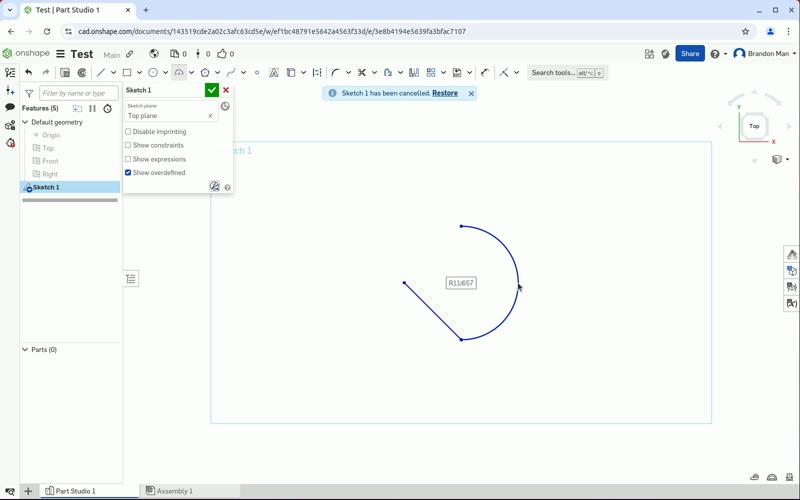
key(l)
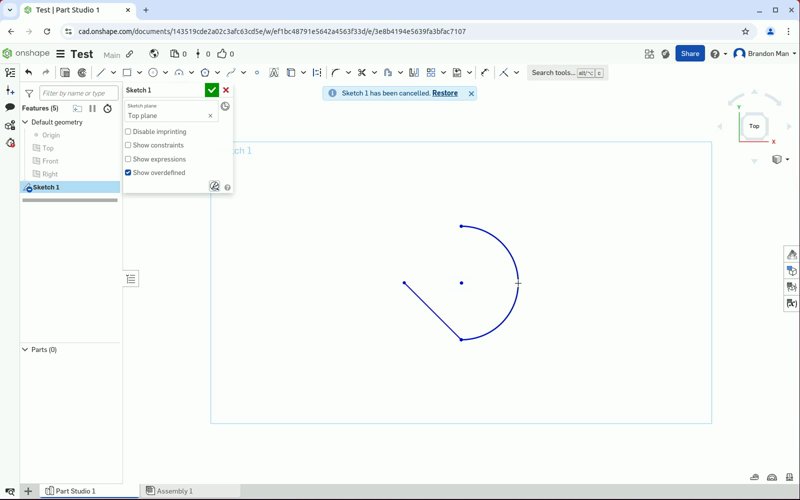
mouse_move(461, 226)
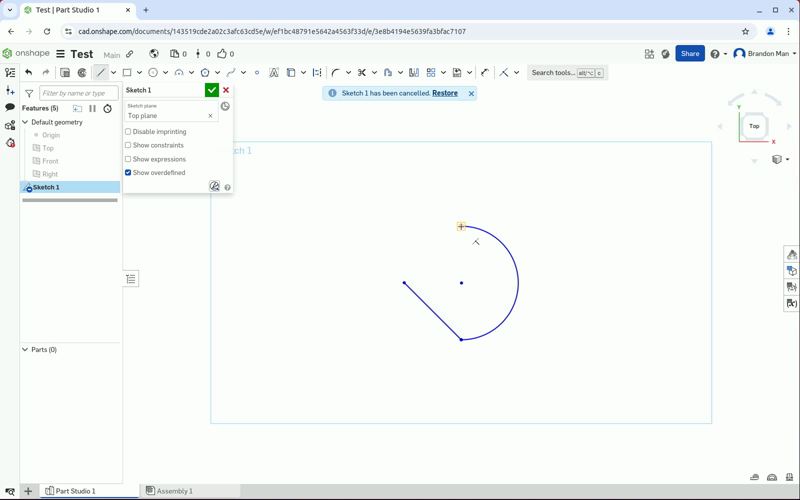
click(461, 226)
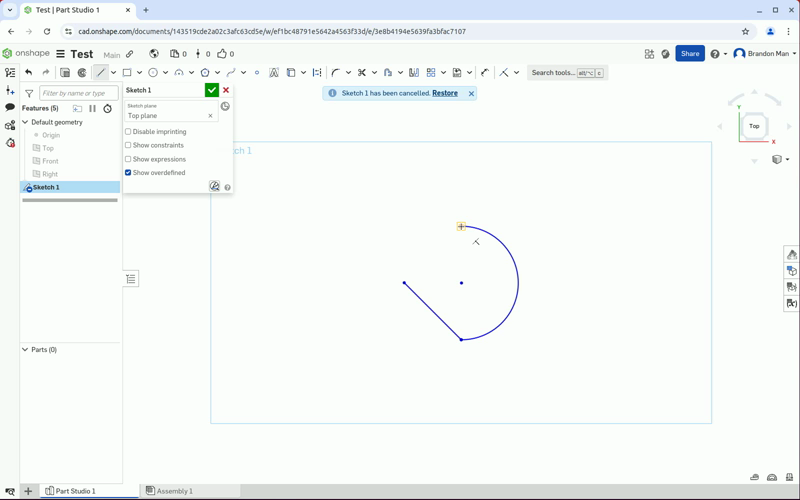
key_down(shift)
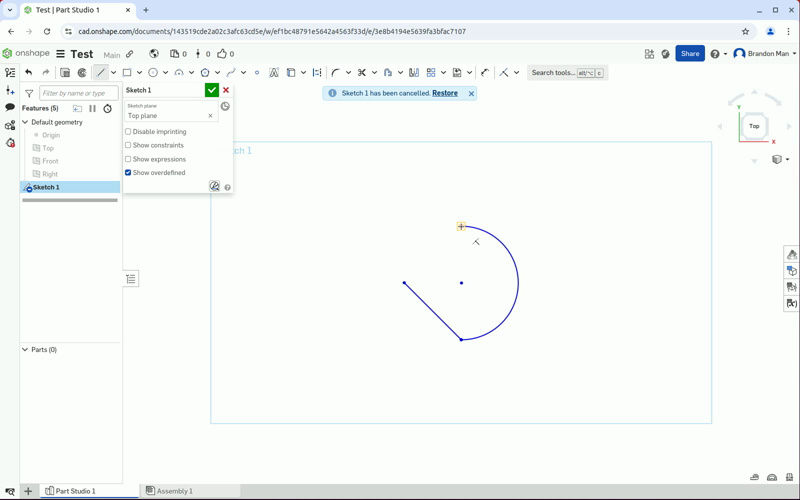
mouse_move(404, 282)
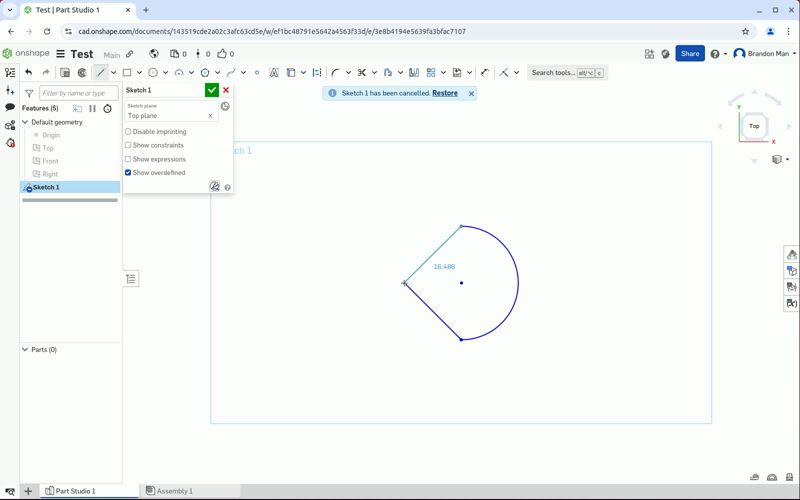
key_up(shift)
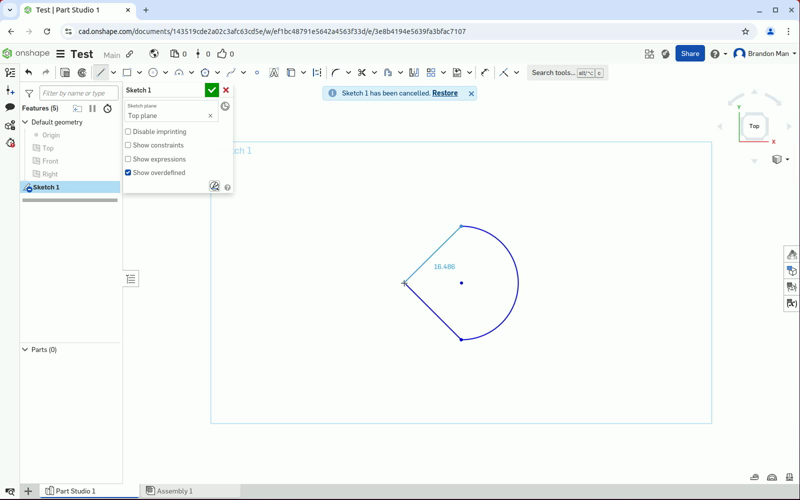
click(404, 282)
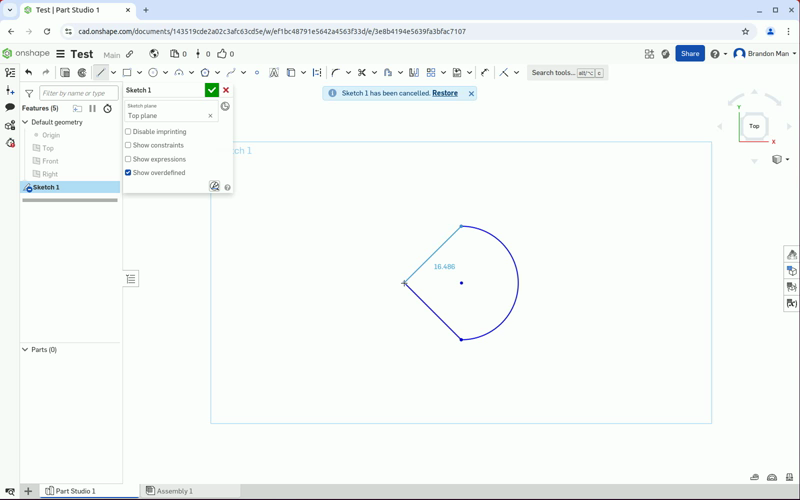
key(esc)
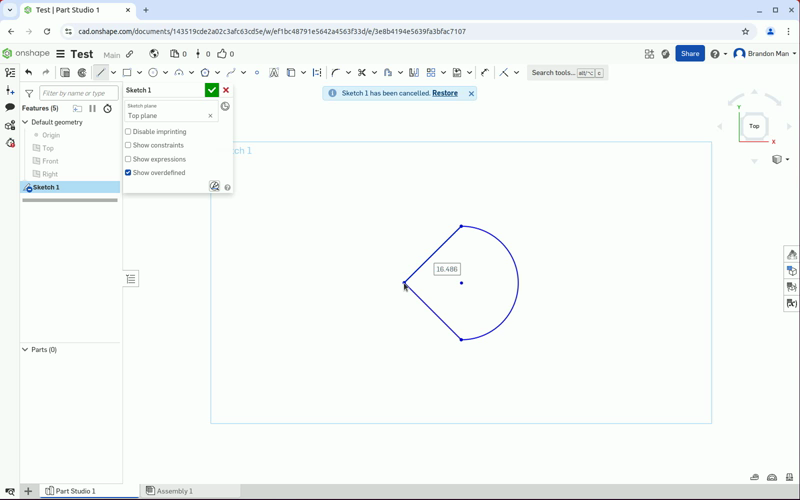
mouse_move(484, 292)
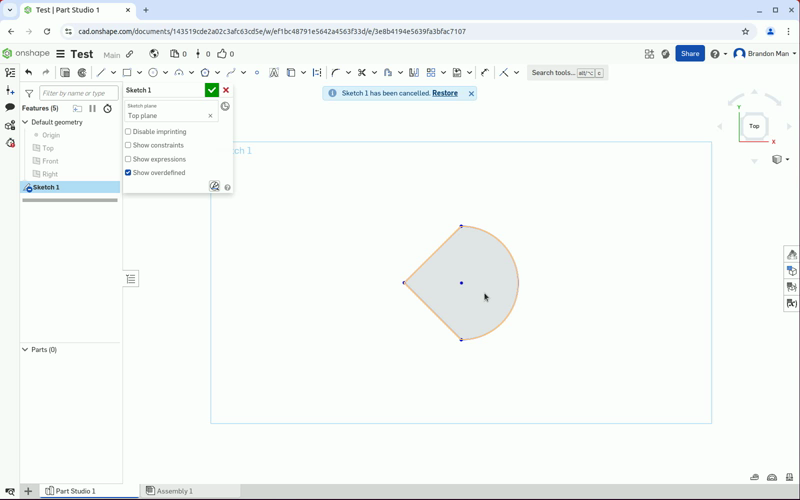
click(484, 292)
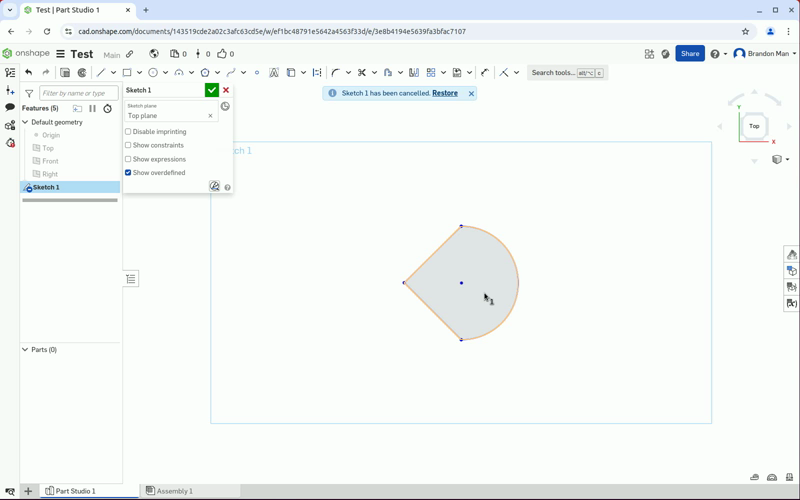
mouse_move(73, 352)
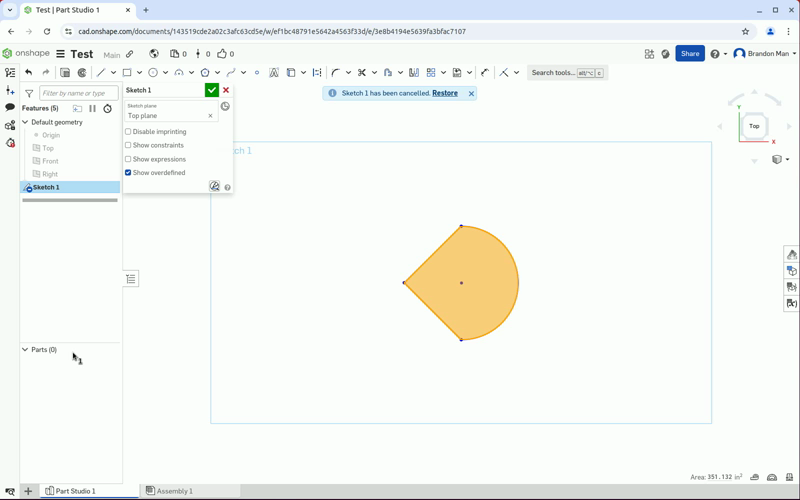
key(shift+y)
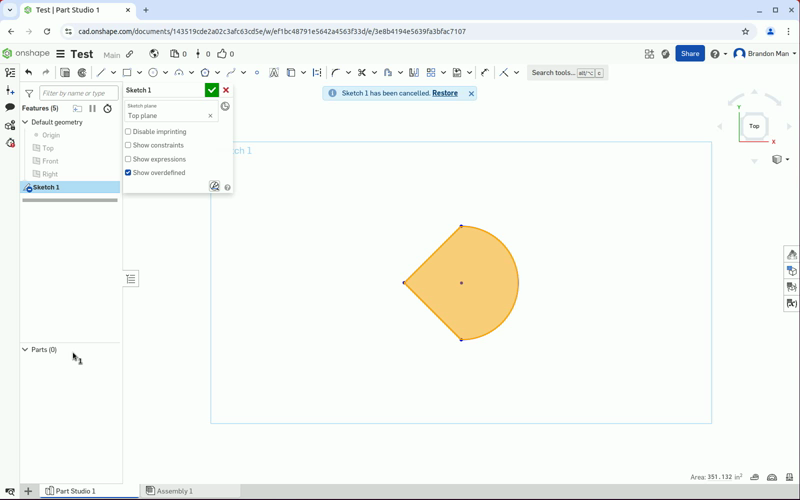
key(shift+e)
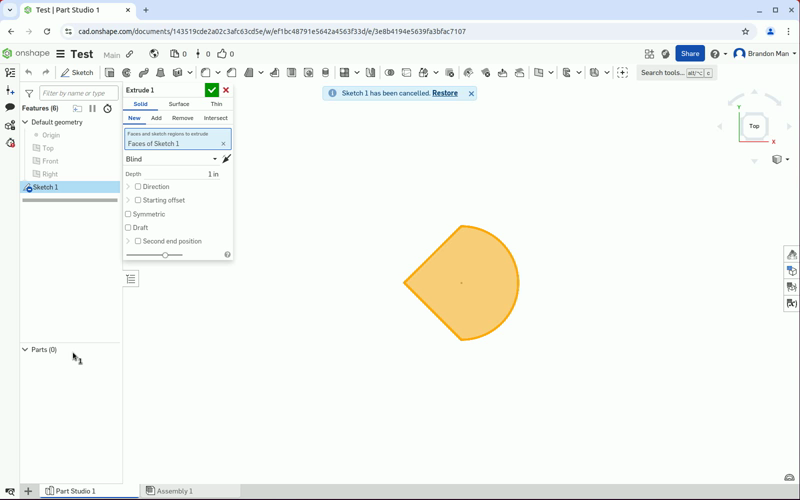
mouse_move(143, 106)
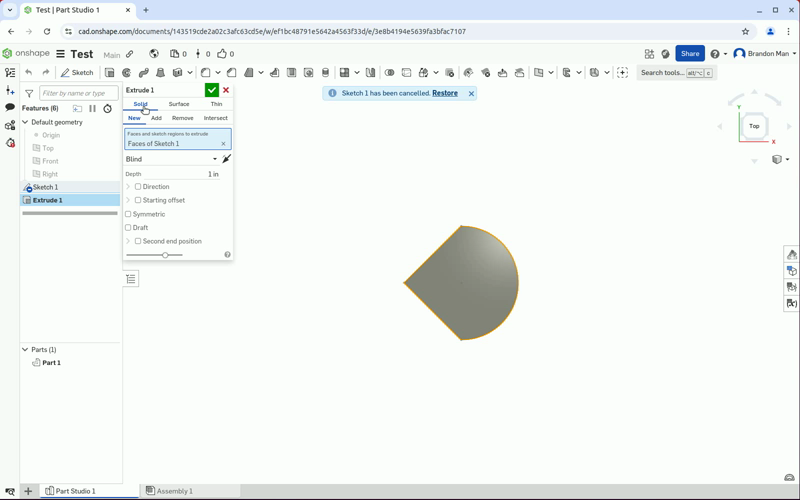
click(143, 106)
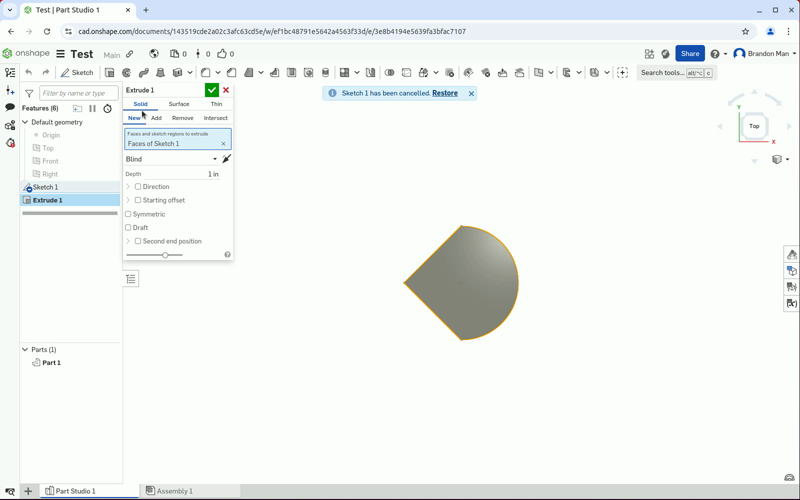
mouse_move(137, 120)
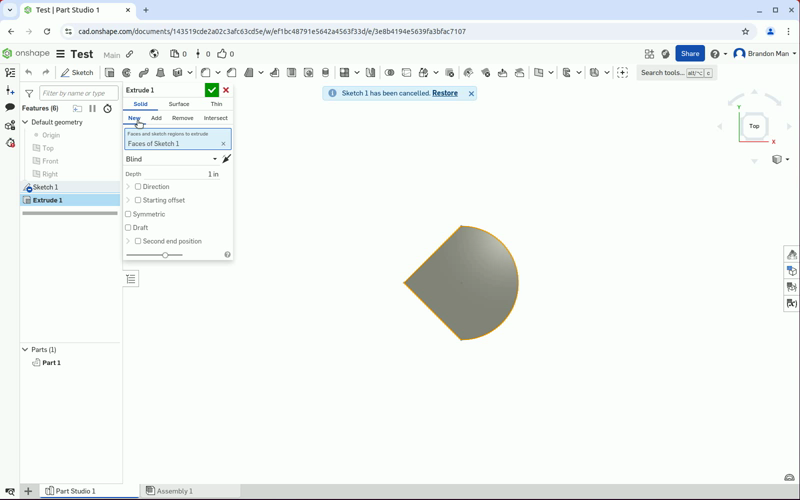
click(137, 120)
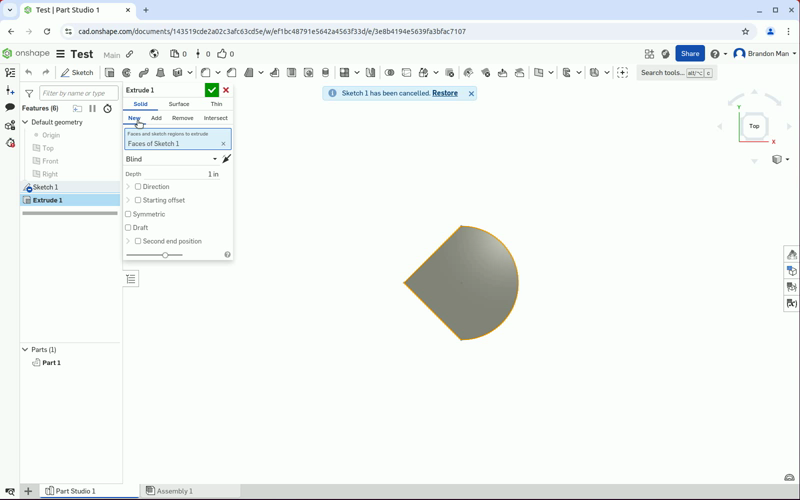
key(tab, 4)
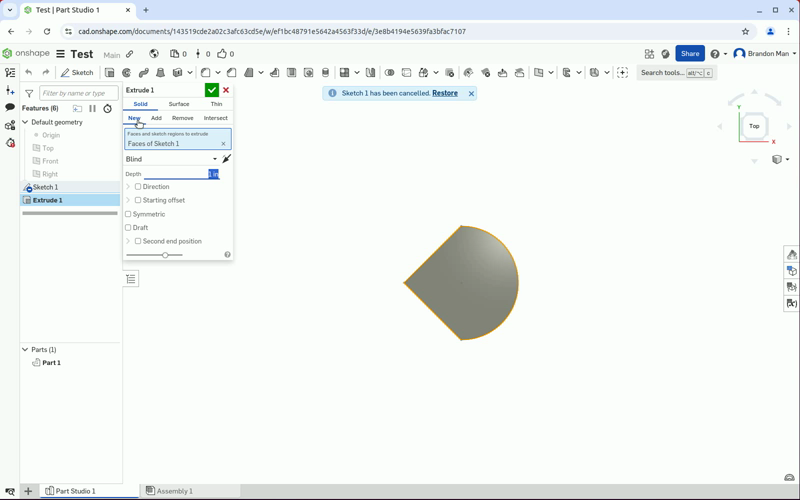
text(9.147)
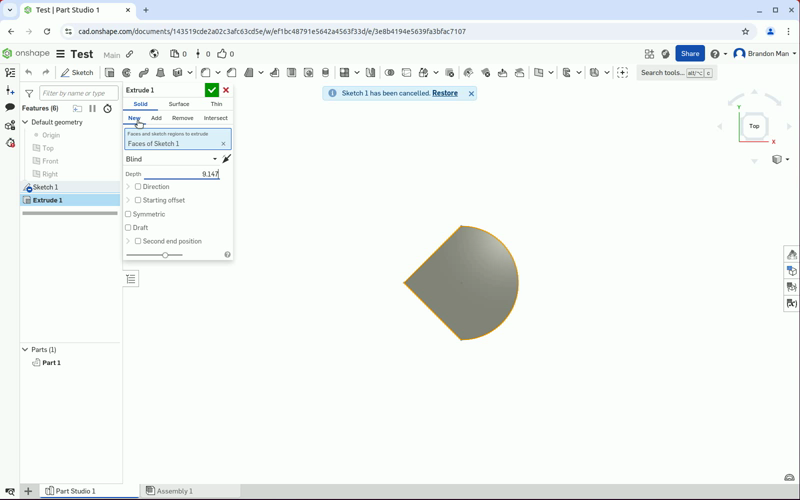
key(enter)
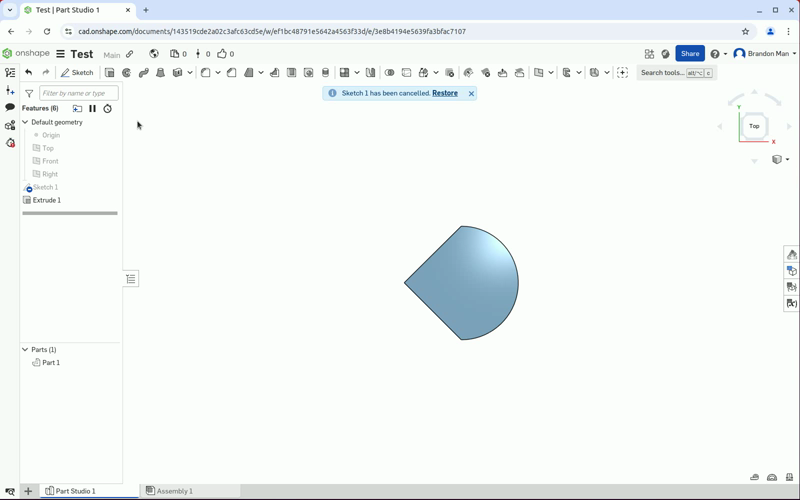
key(shift+h)
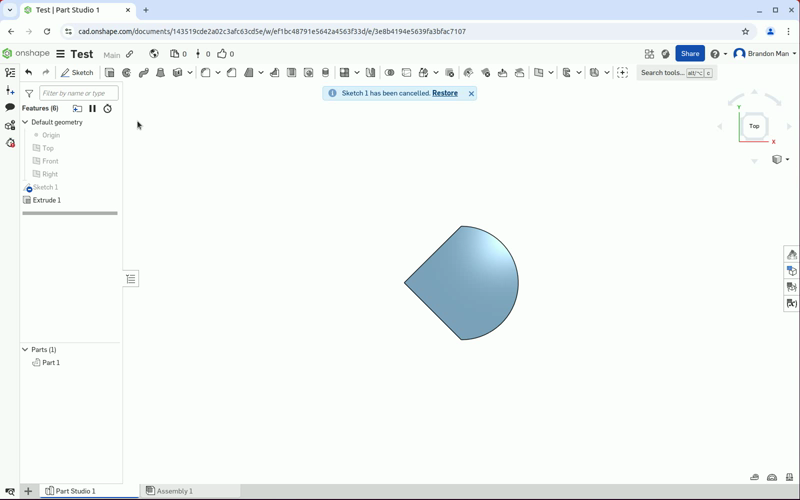
key(shift+h)
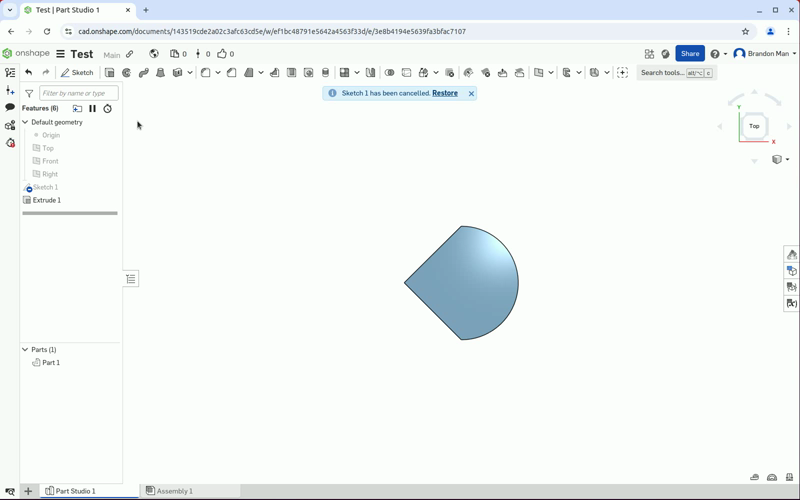
mouse_move(73, 189)
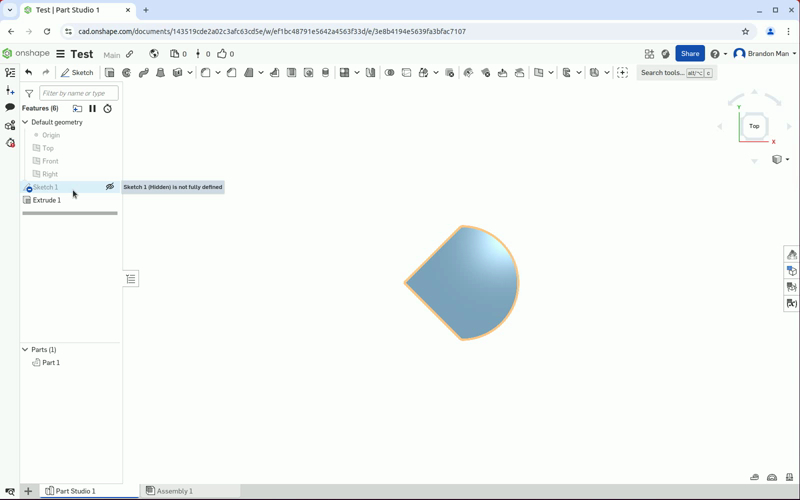
click(73, 189)
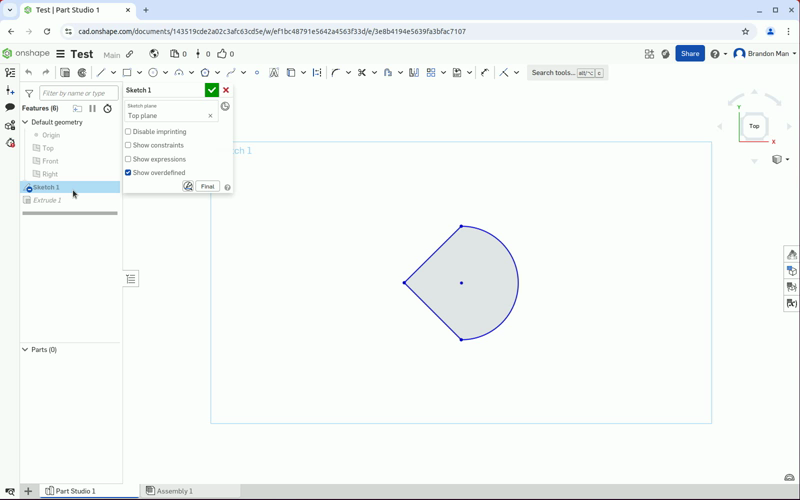
mouse_move(229, 92)
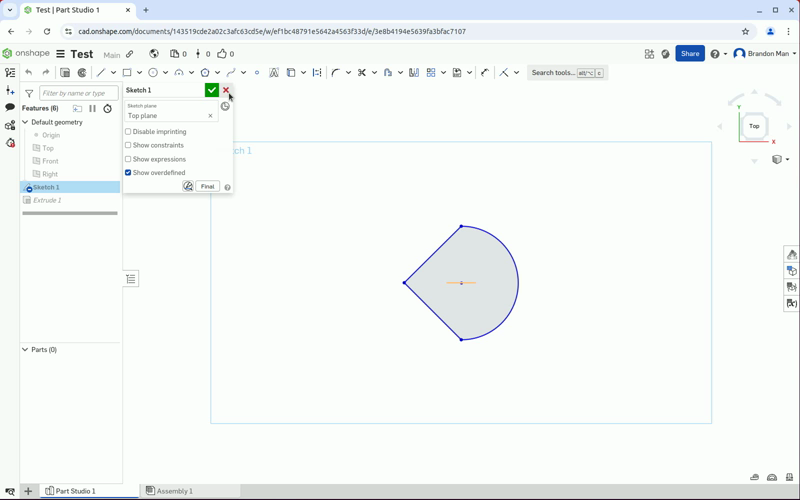
click(229, 92)
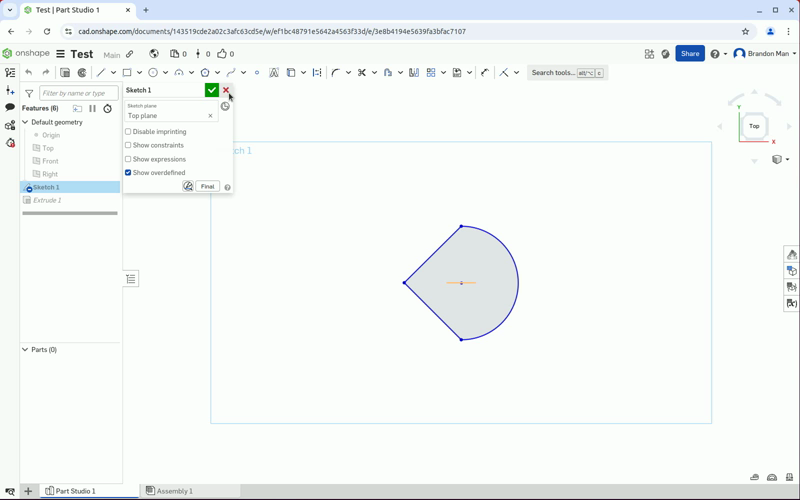
key(shift+s)
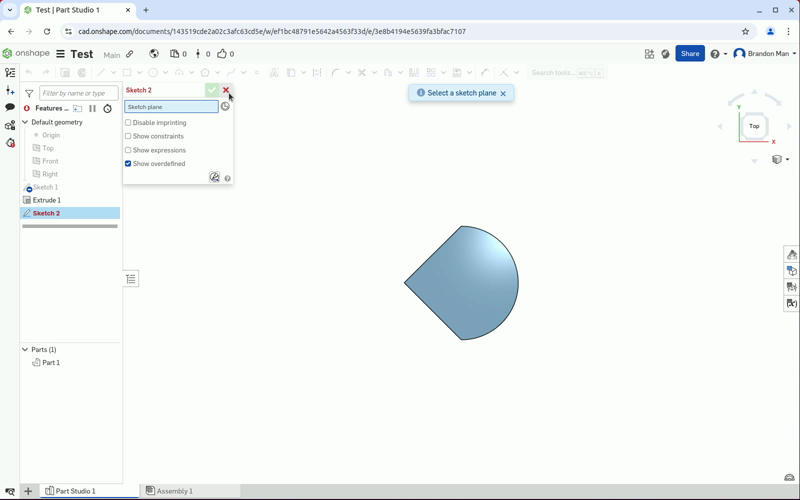
mouse_move(73, 150)
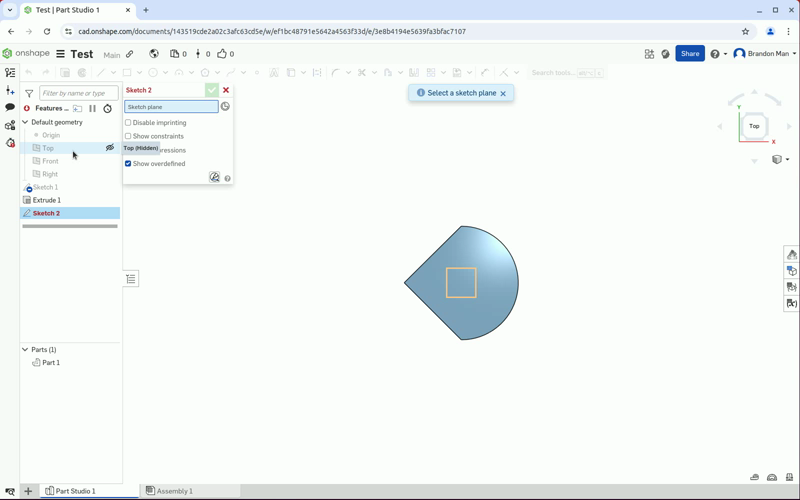
click(73, 150)
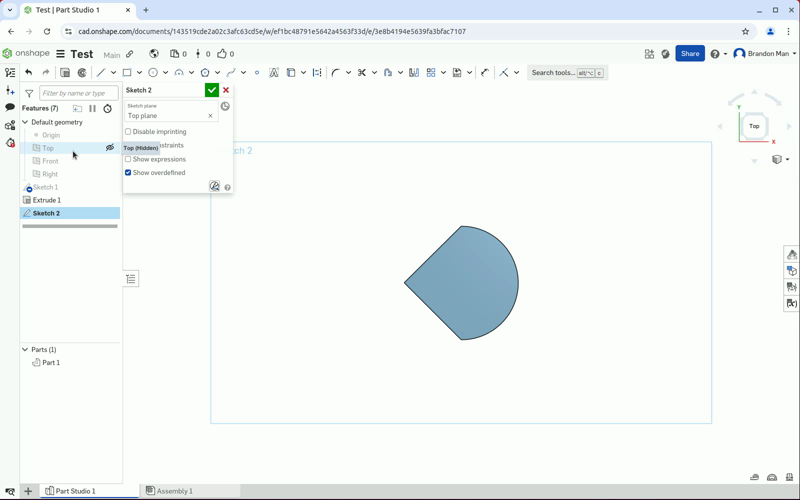
mouse_move(73, 352)
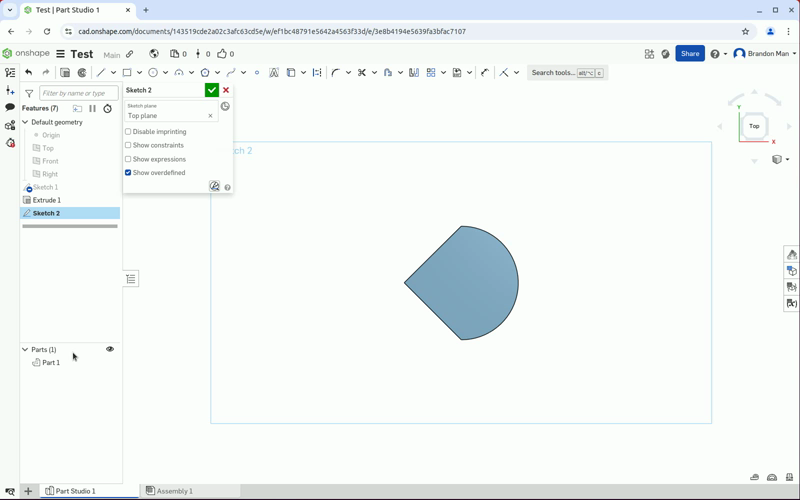
key(y)
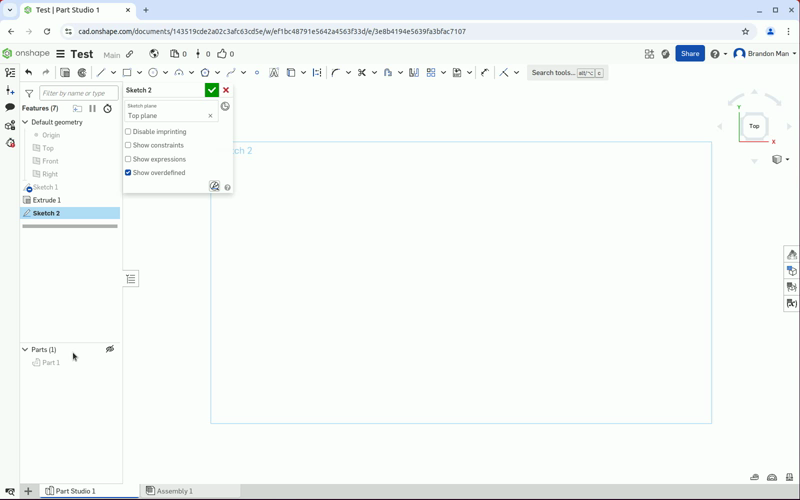
key(a)
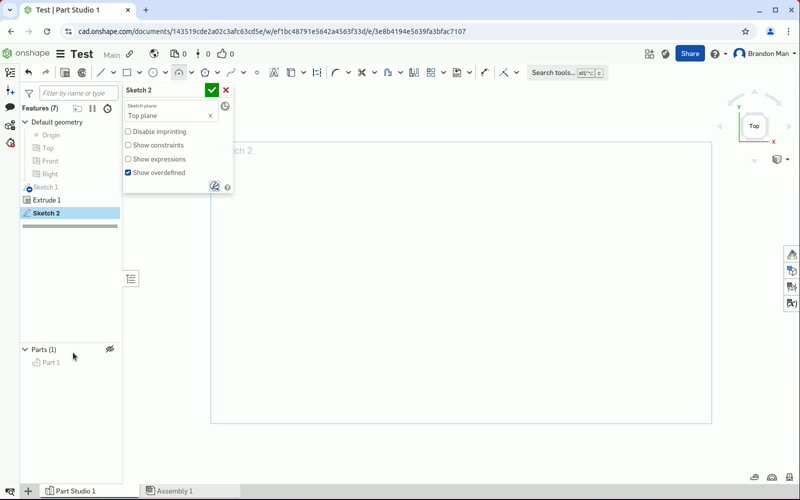
key_down(shift)
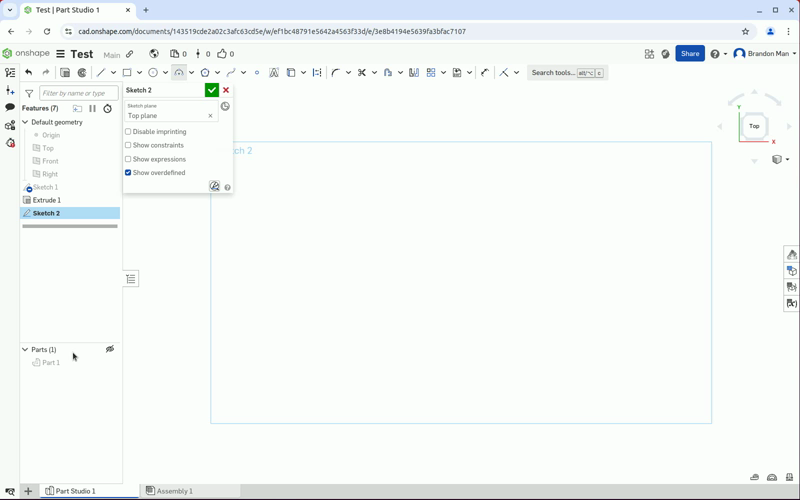
mouse_move(348, 226)
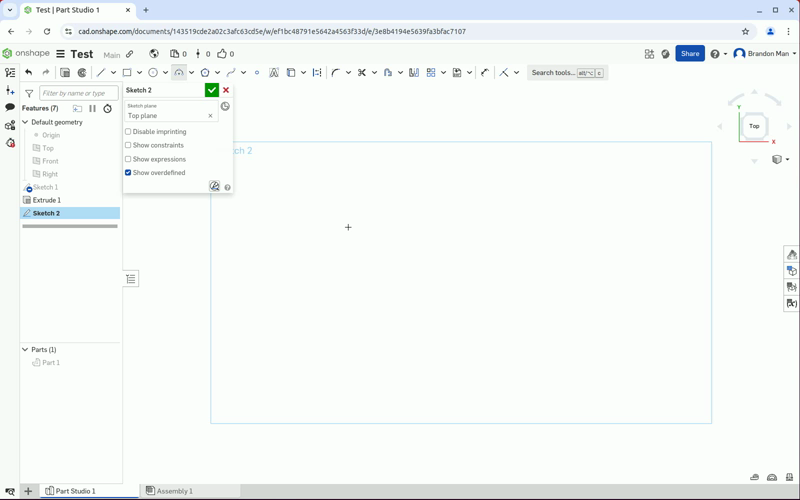
click(348, 226)
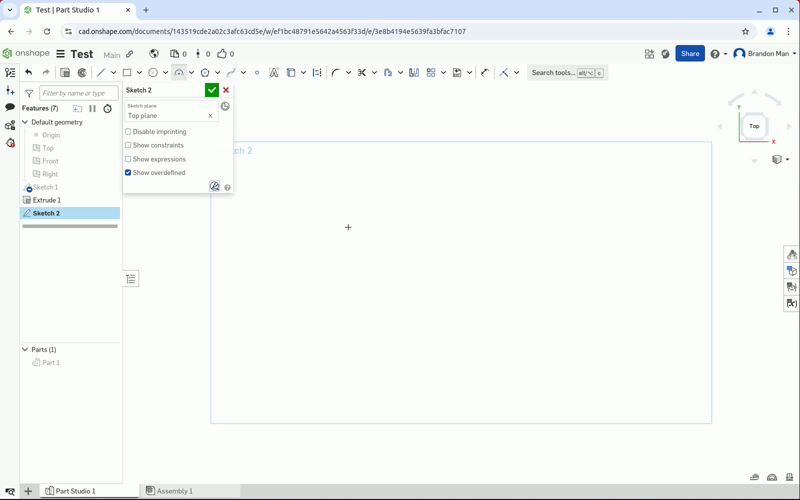
key_up(shift)
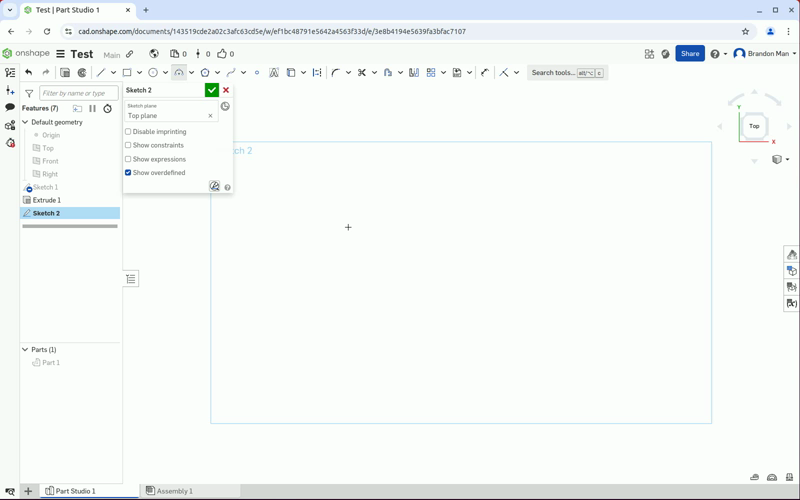
key_down(shift)
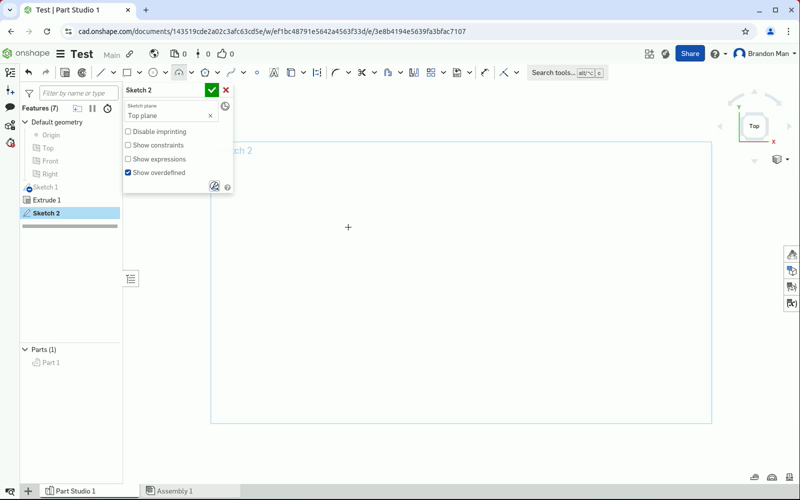
mouse_move(460, 226)
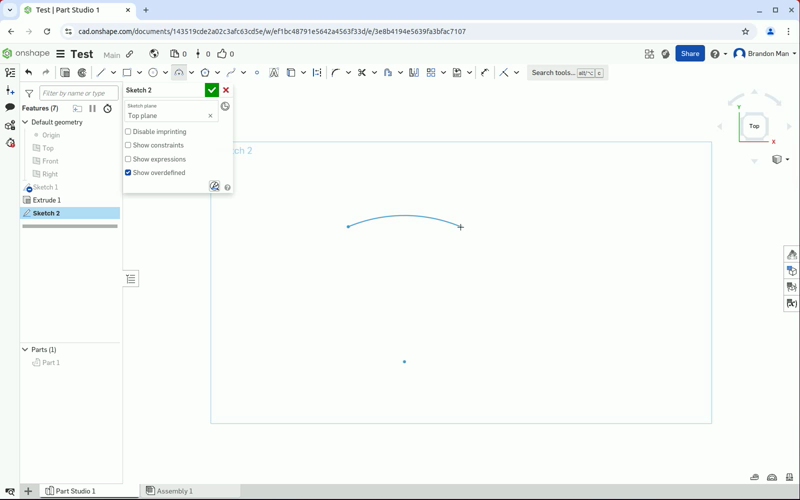
click(460, 226)
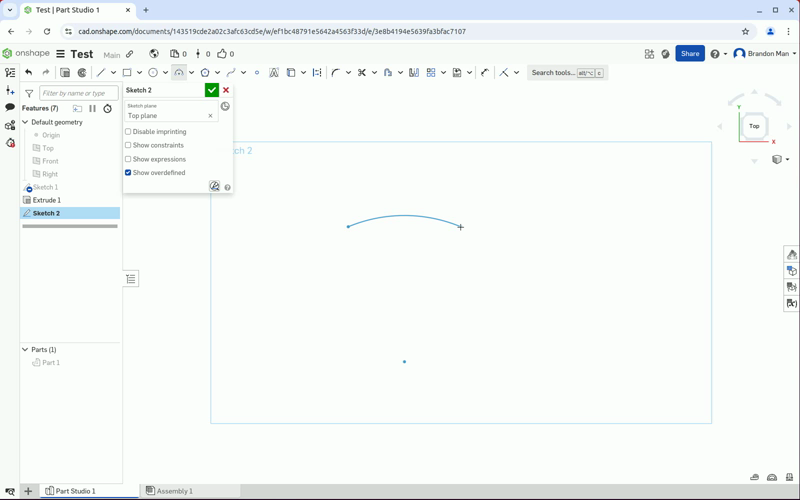
mouse_move(404, 282)
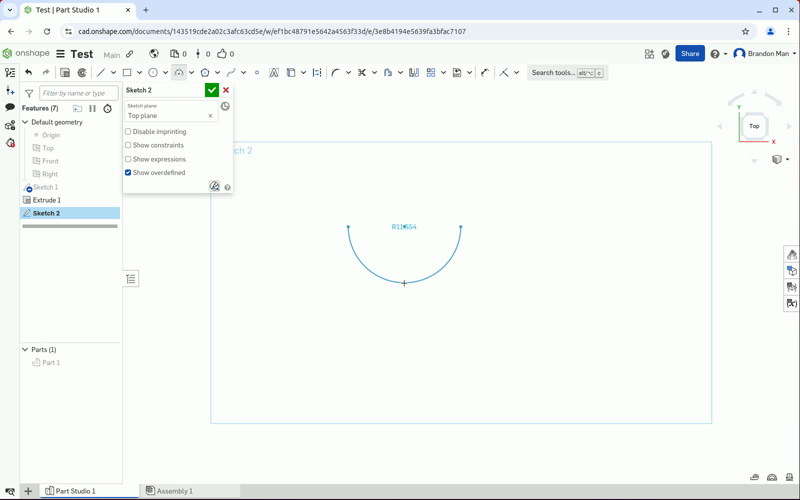
click(404, 282)
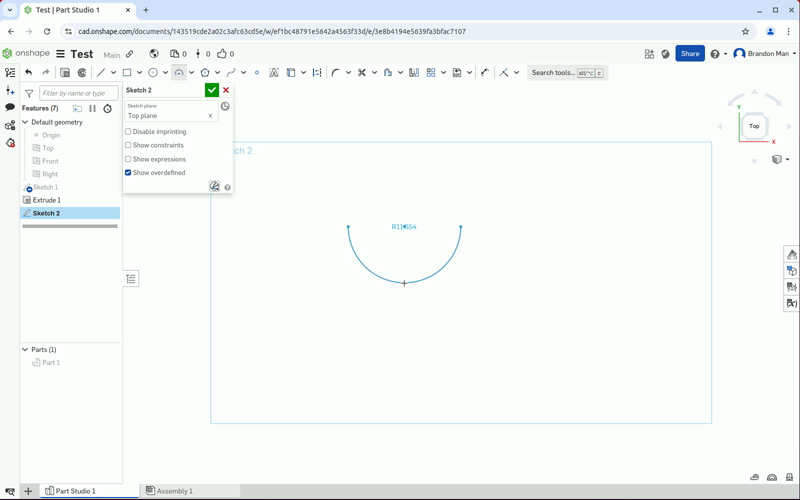
key_up(shift)
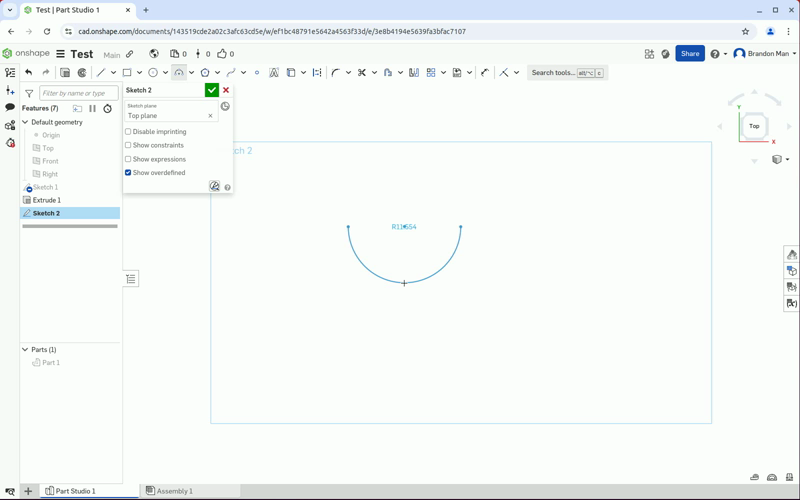
key(esc)
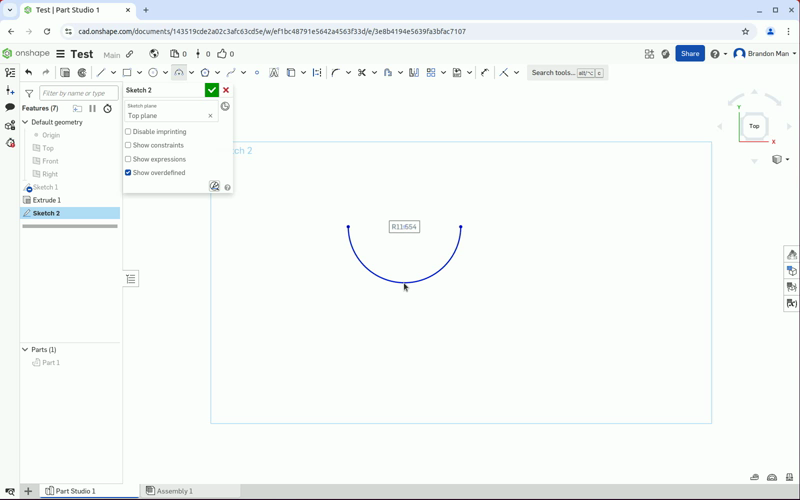
key(l)
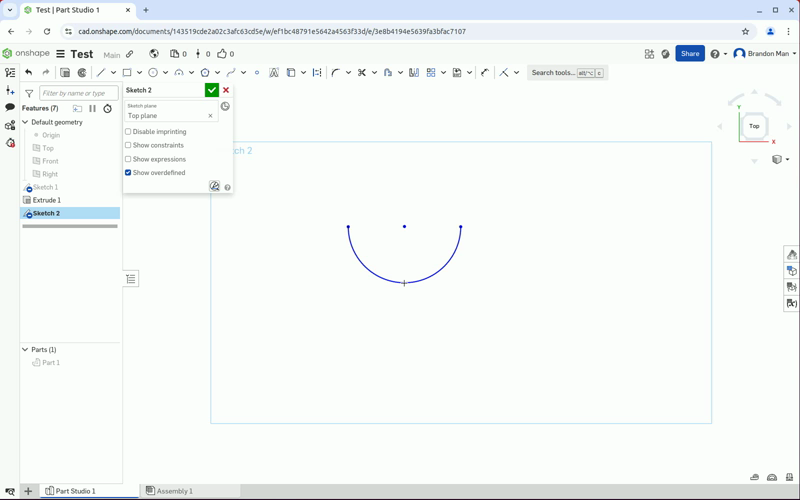
mouse_move(460, 226)
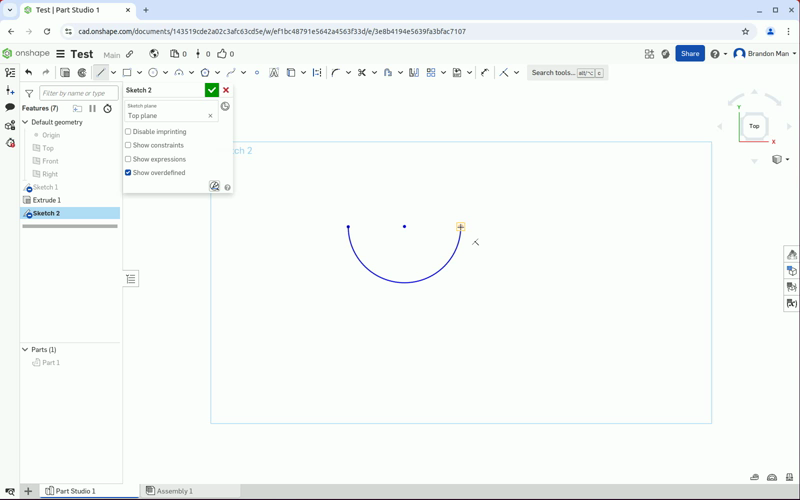
click(460, 226)
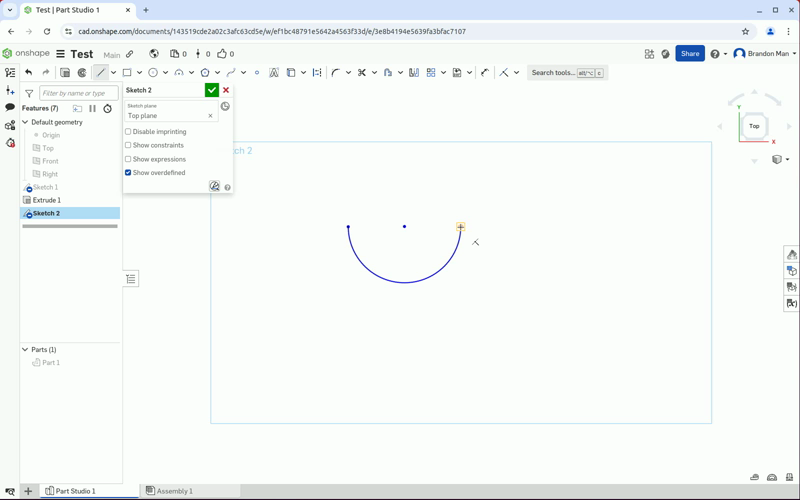
key_down(shift)
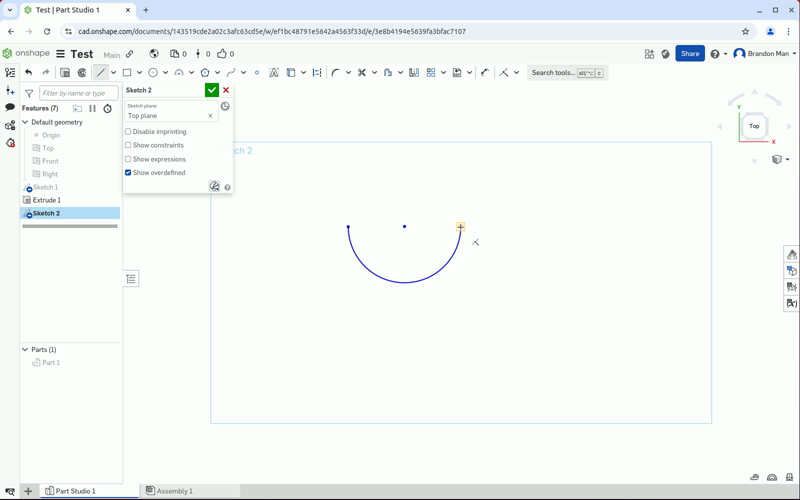
mouse_move(404, 282)
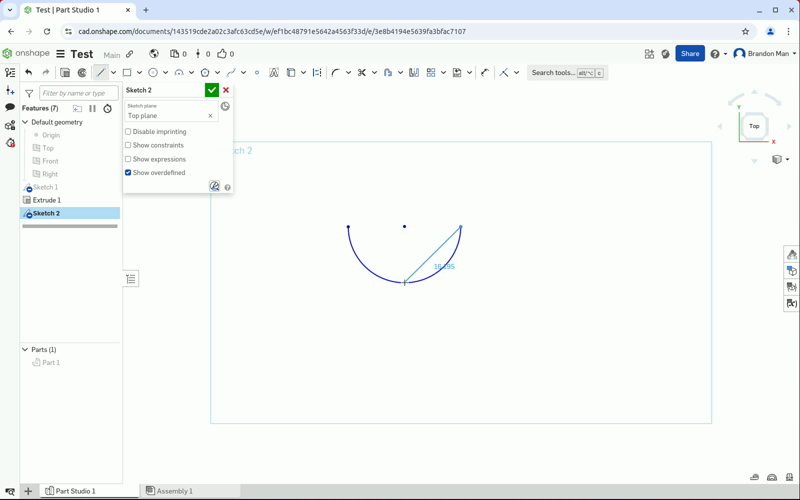
scroll(6)
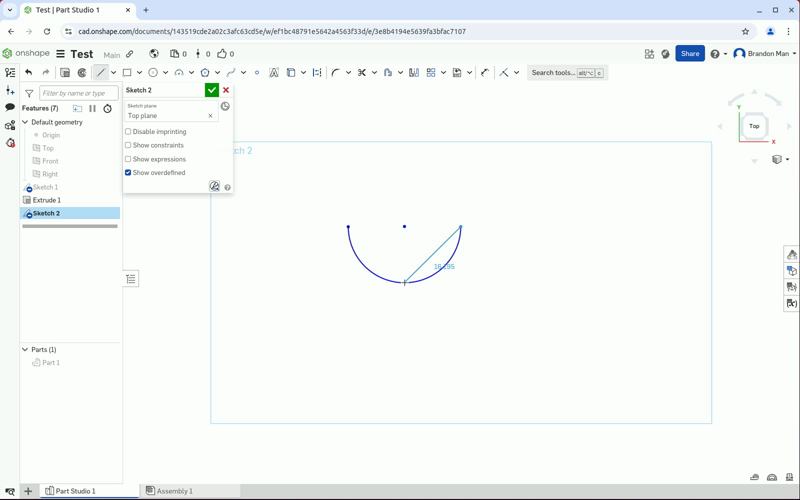
scroll(6)
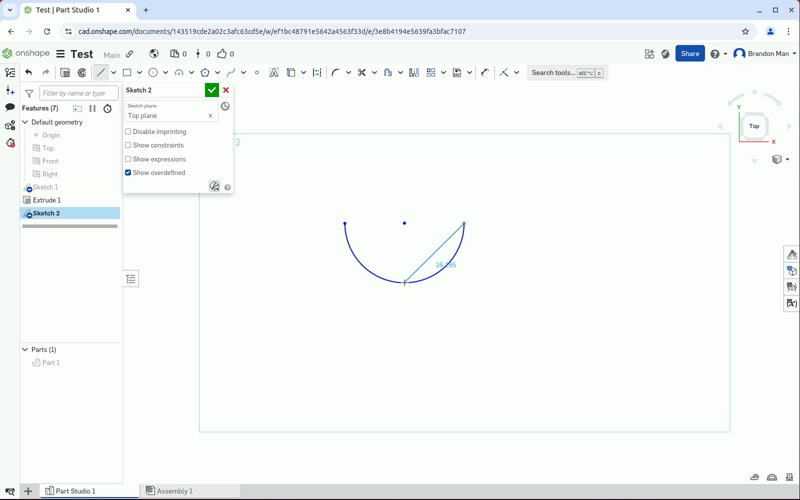
scroll(6)
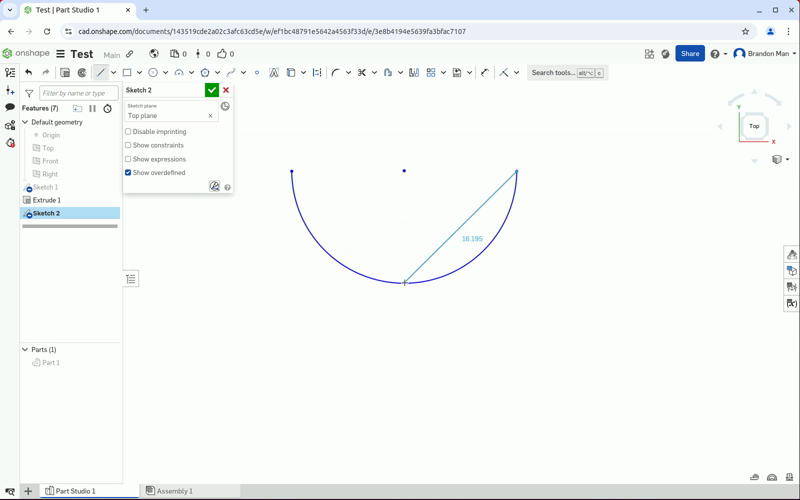
scroll(6)
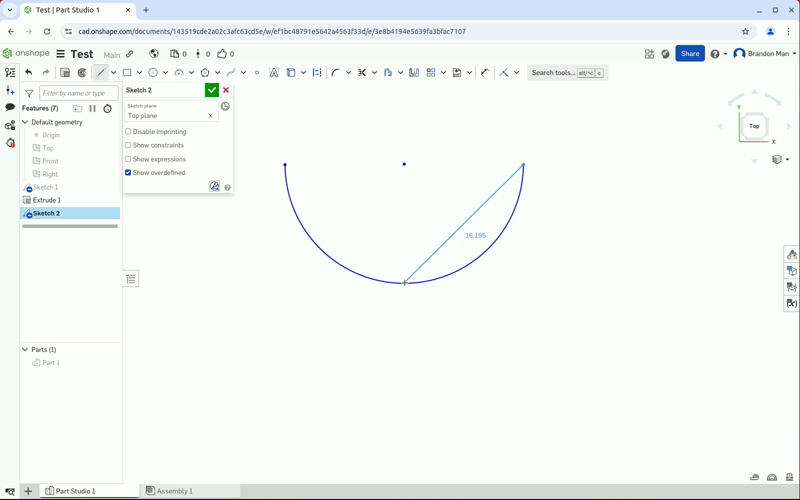
scroll(6)
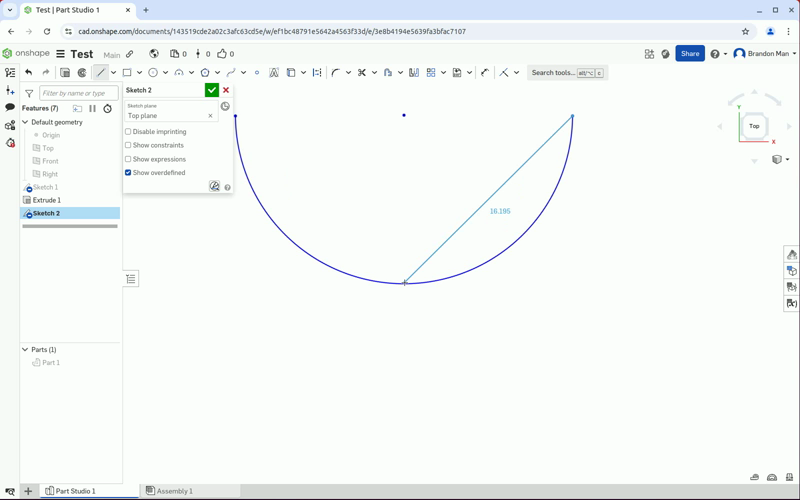
scroll(6)
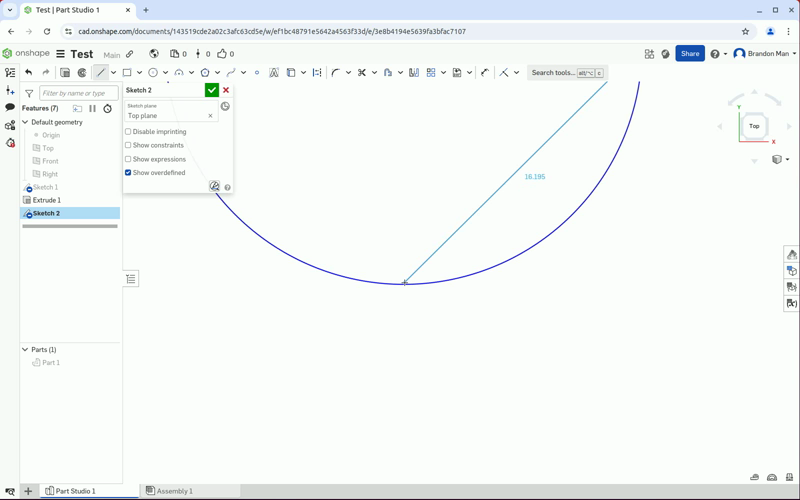
scroll(6)
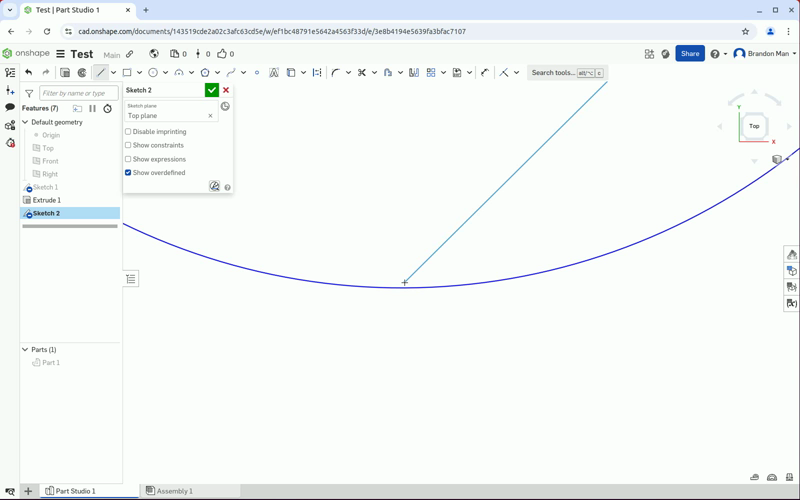
click(404, 282)
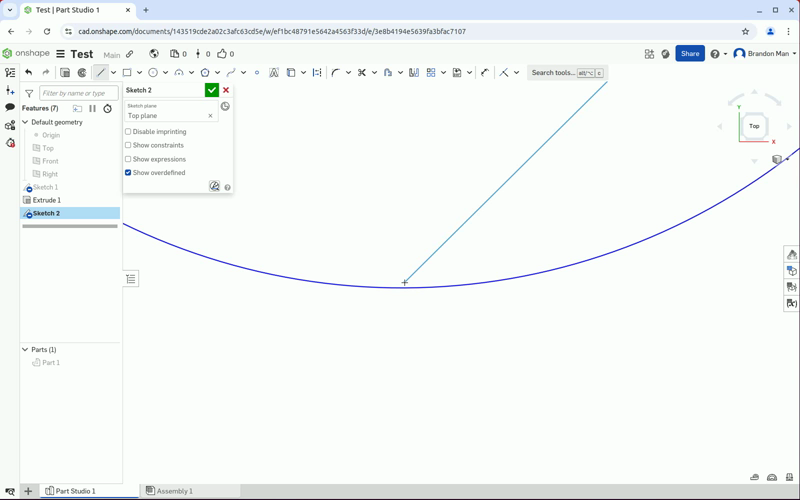
scroll(-6)
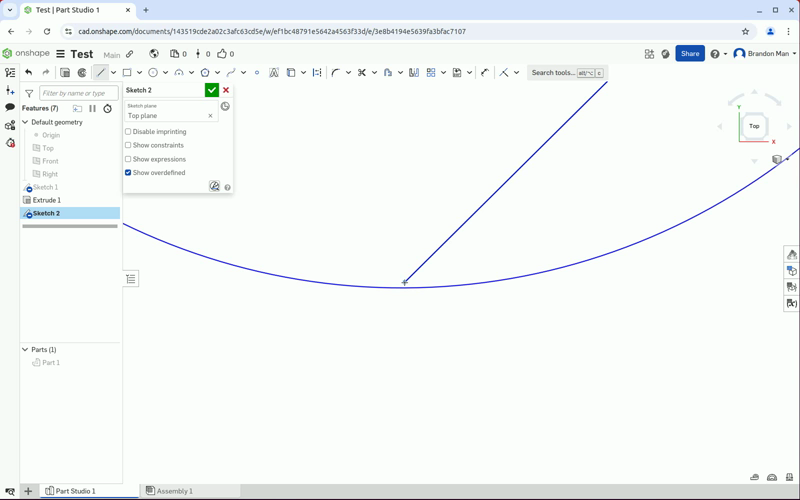
scroll(-6)
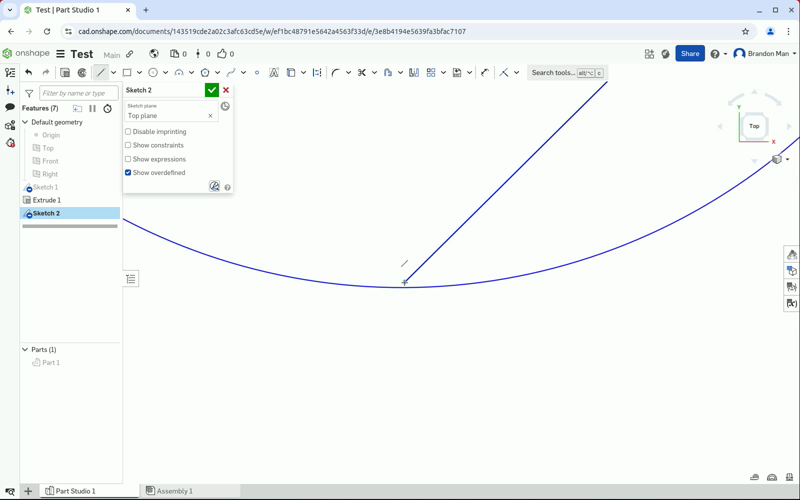
scroll(-6)
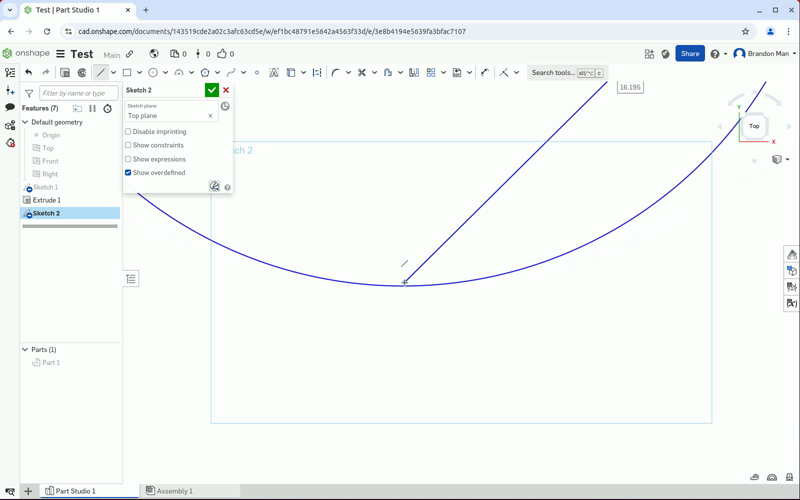
scroll(-6)
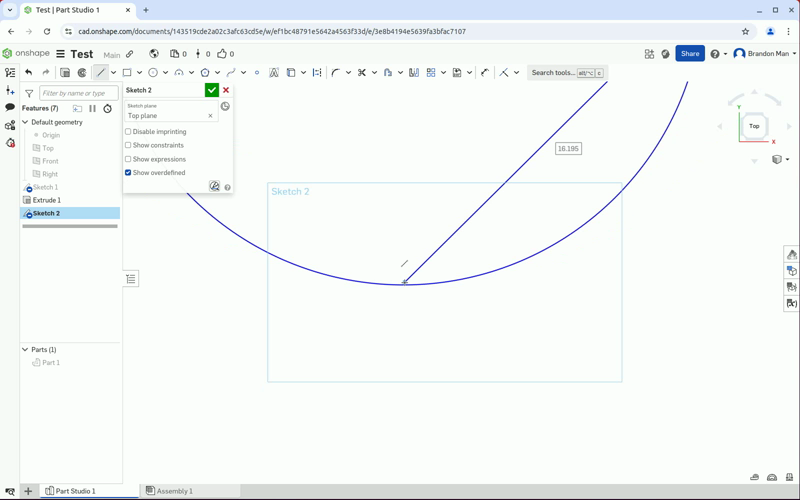
scroll(-6)
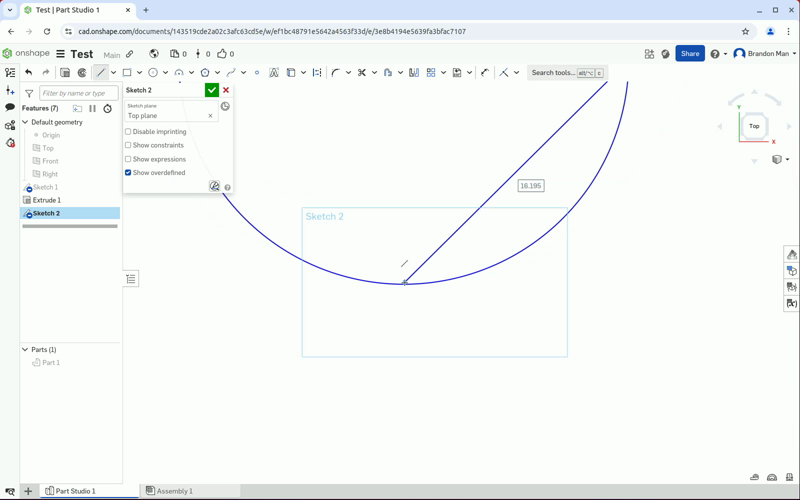
scroll(-6)
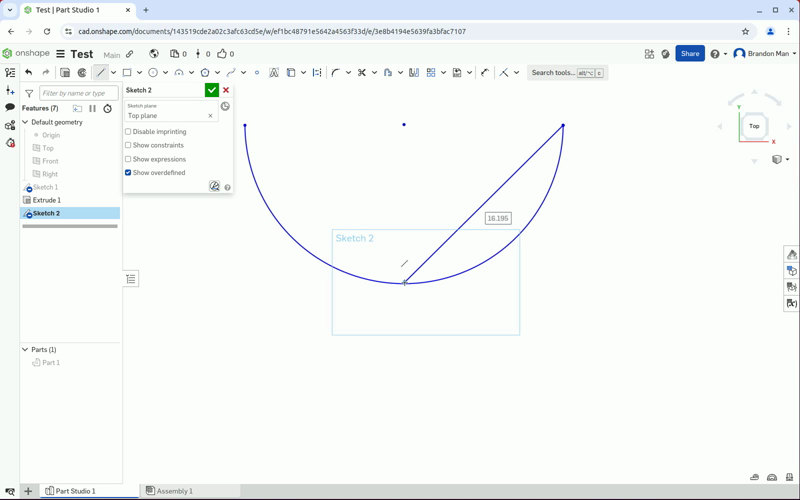
scroll(-6)
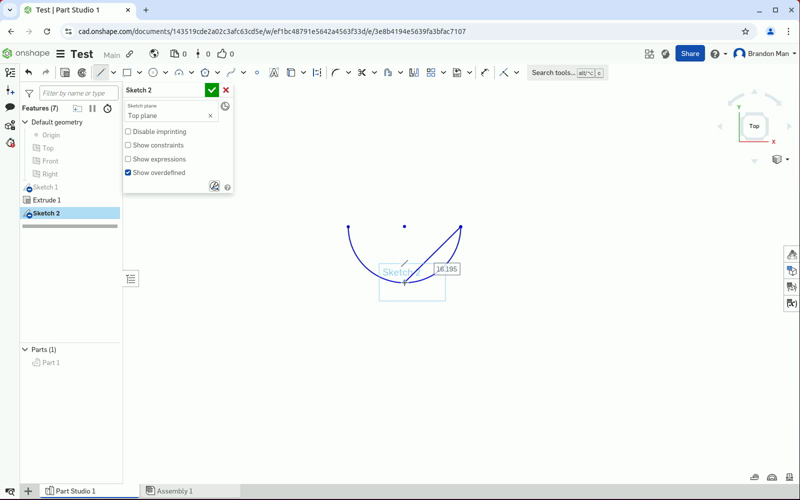
key_up(shift)
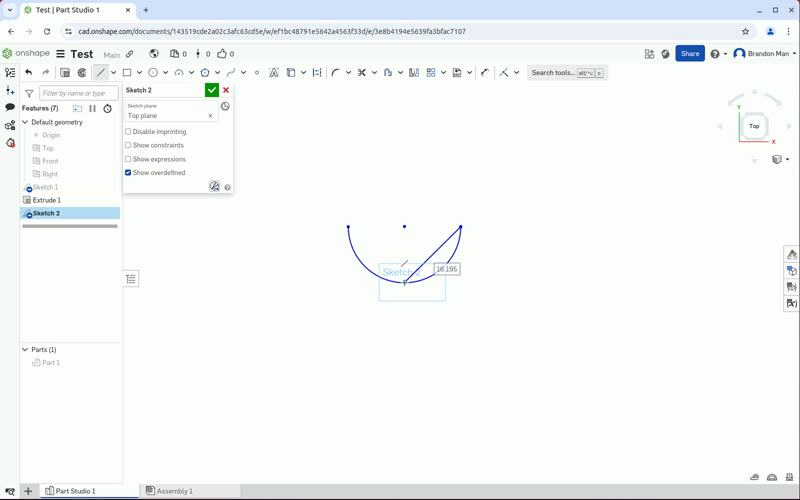
key_down(shift)
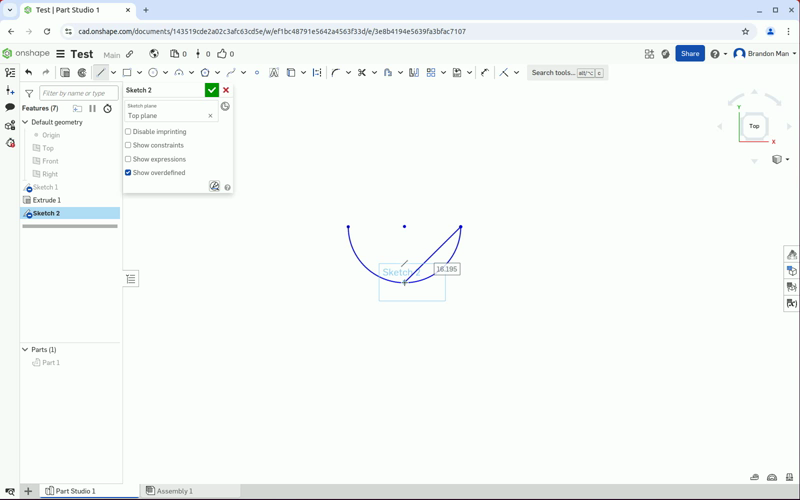
mouse_move(348, 226)
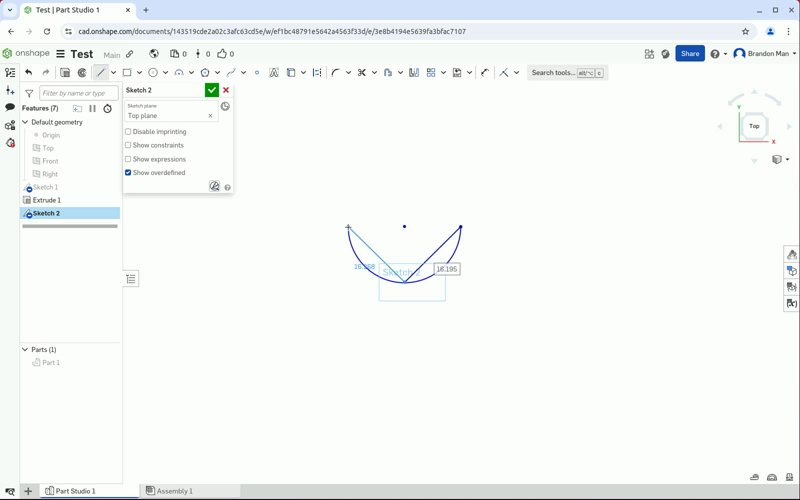
key_up(shift)
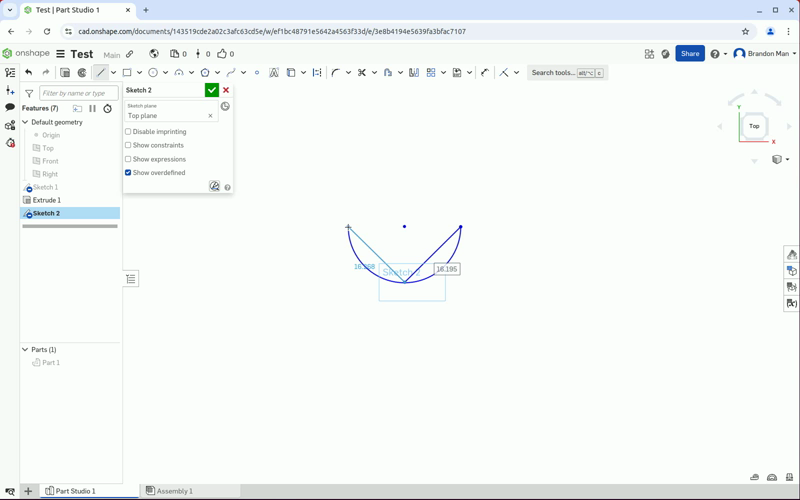
click(348, 226)
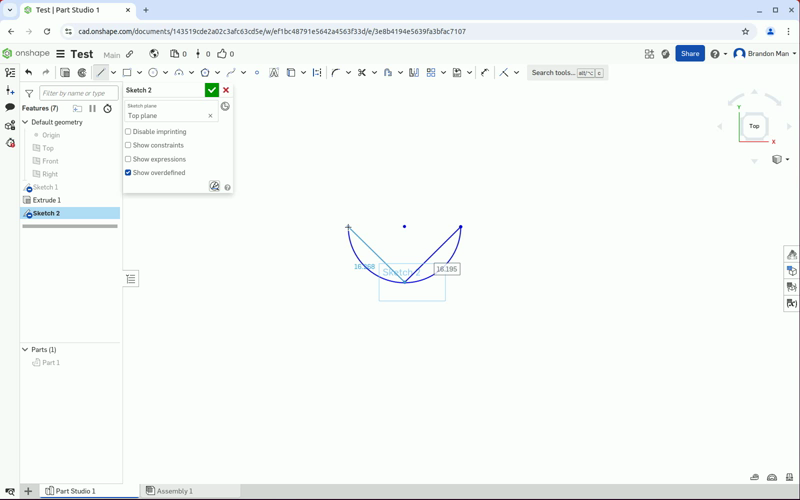
key(esc)
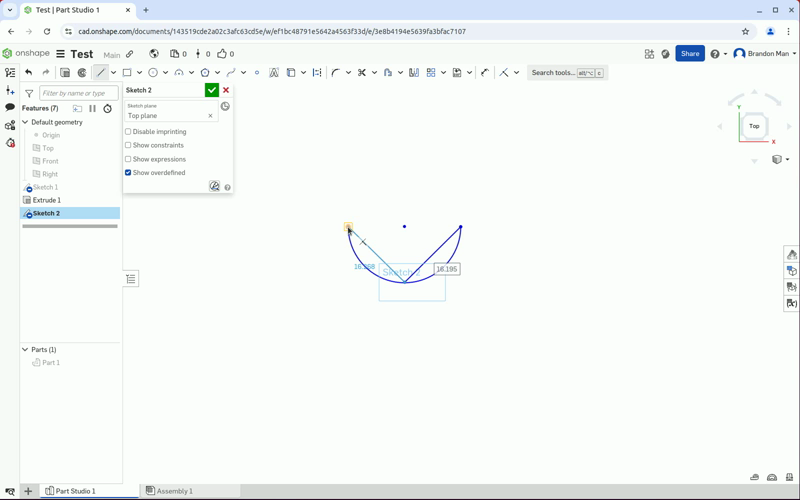
mouse_move(354, 249)
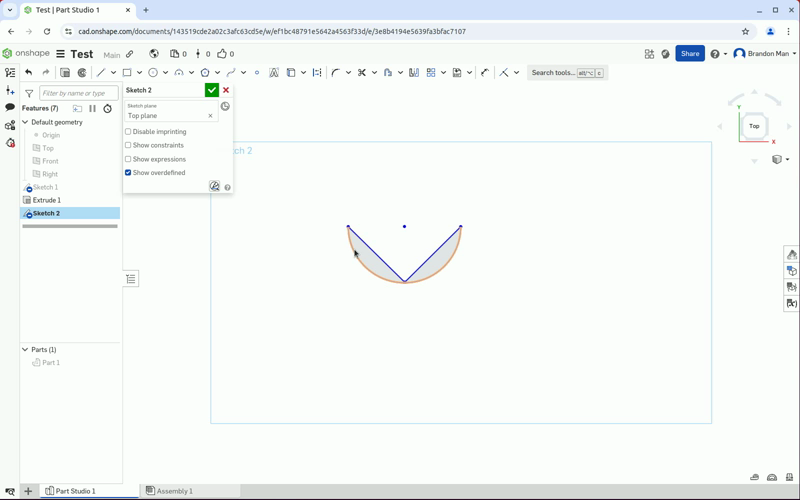
click(354, 249)
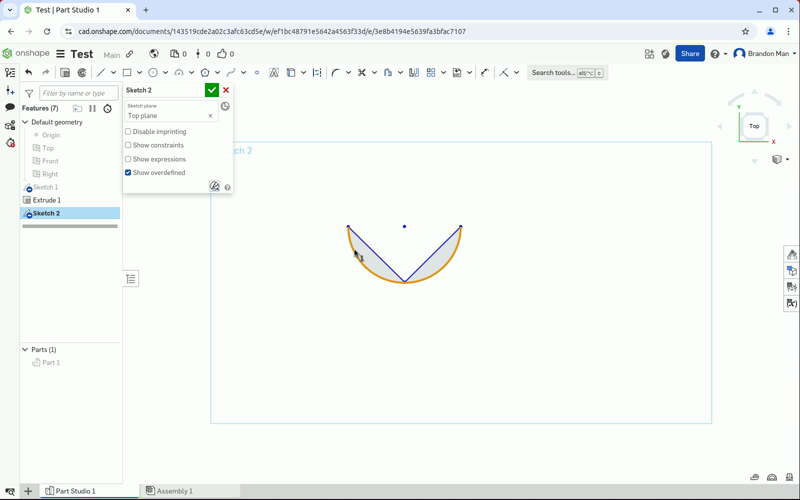
mouse_move(73, 352)
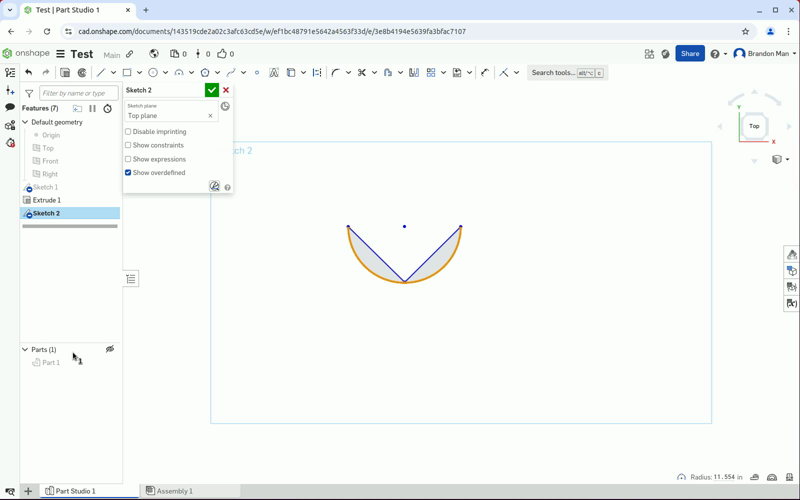
key(shift+y)
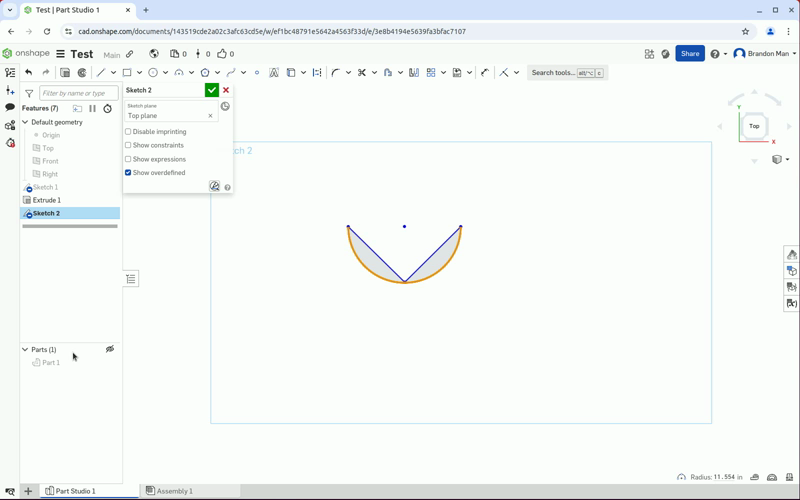
key(shift+e)
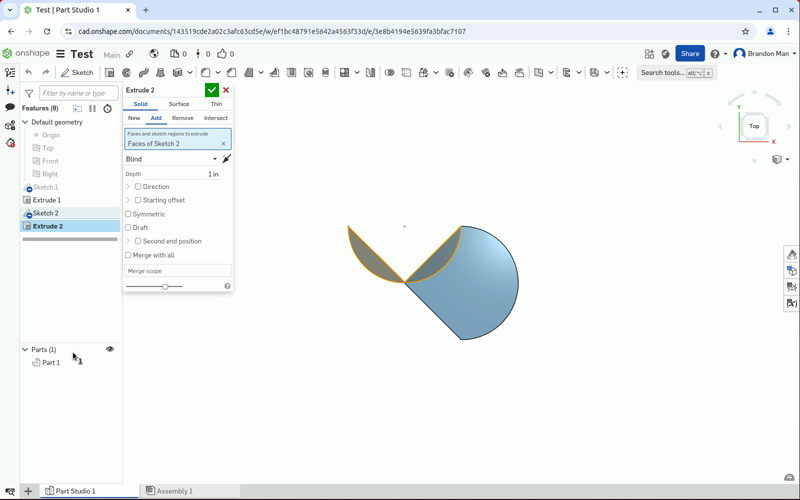
mouse_move(143, 106)
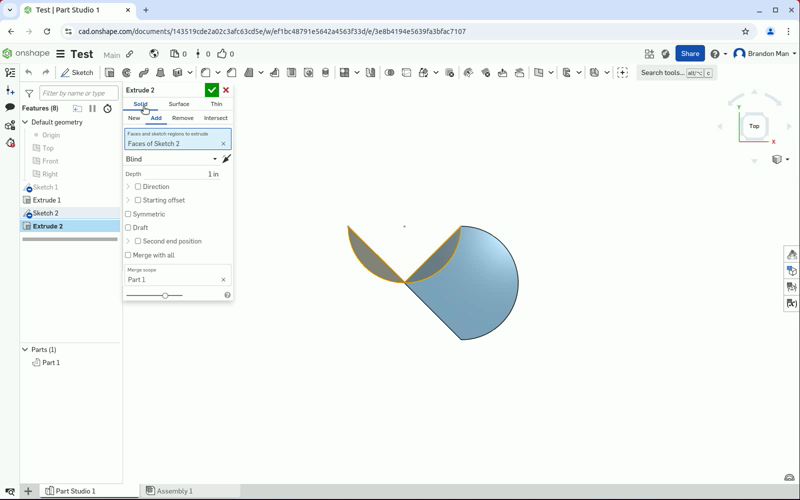
click(143, 106)
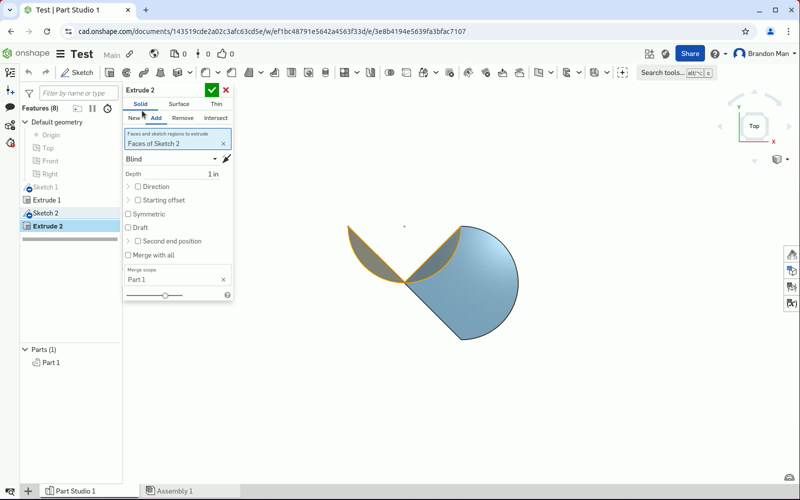
mouse_move(137, 120)
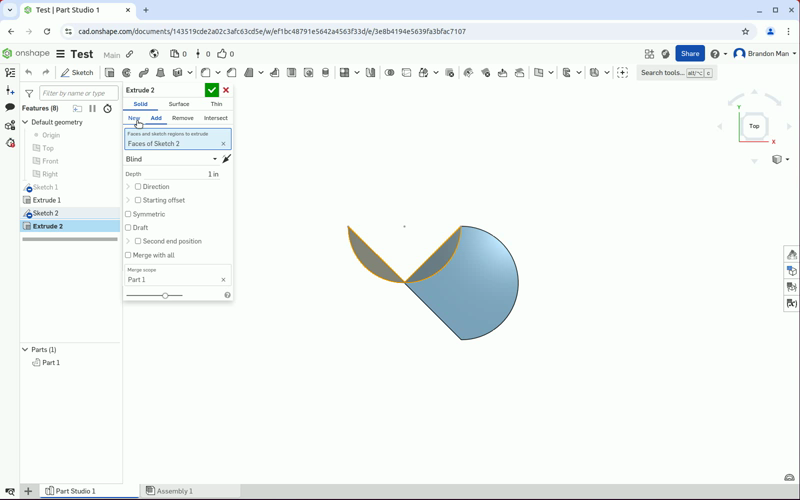
click(137, 120)
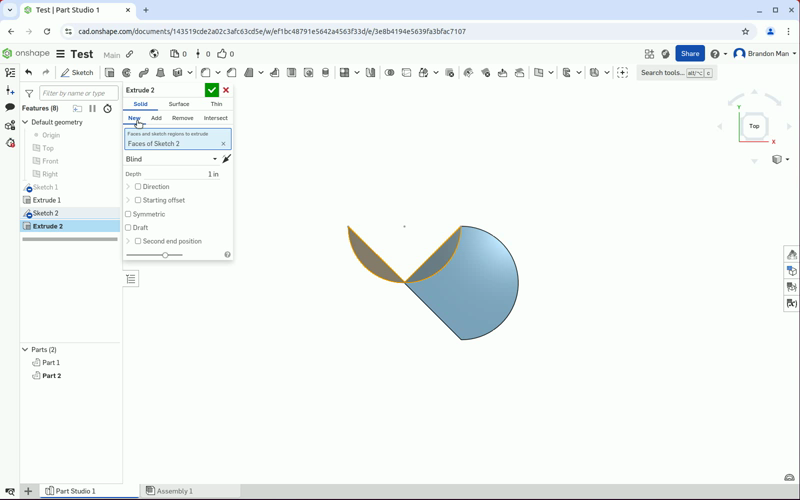
key(tab, 4)
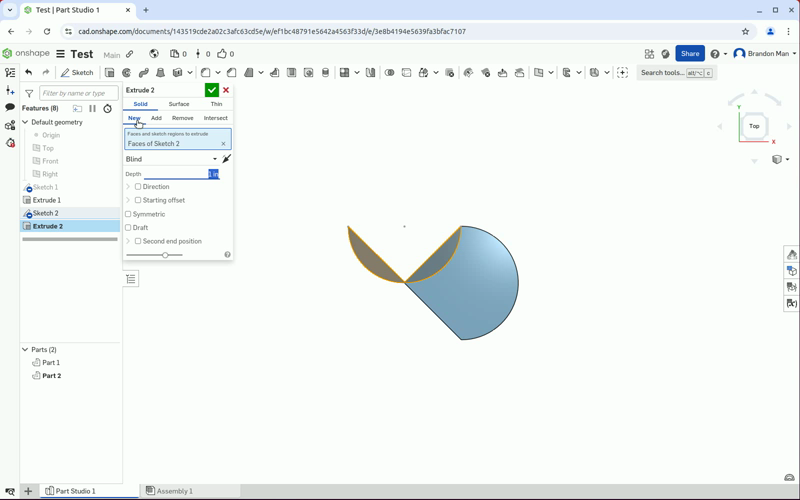
text(9.147)
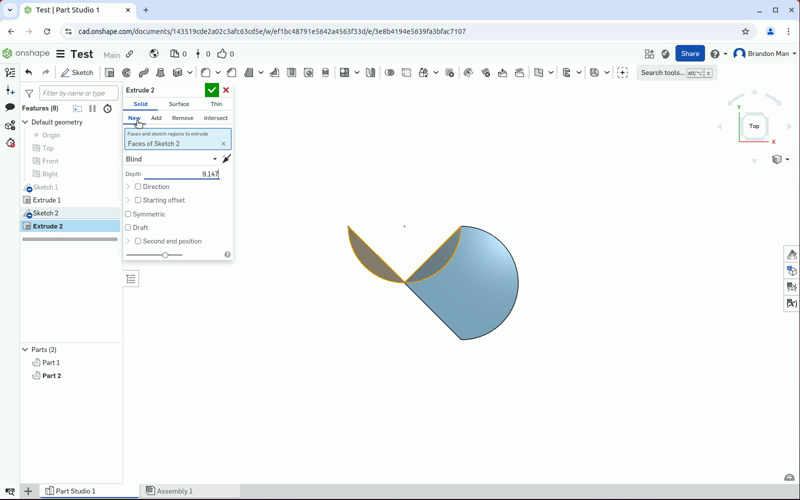
key(enter)
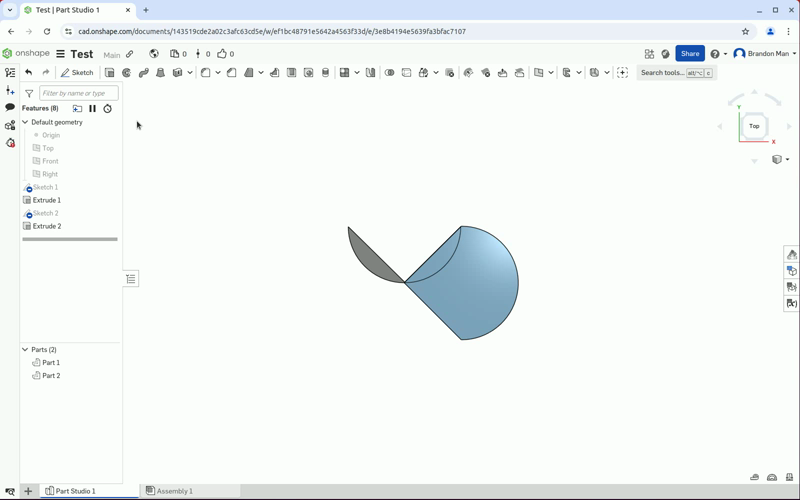
key(shift+h)
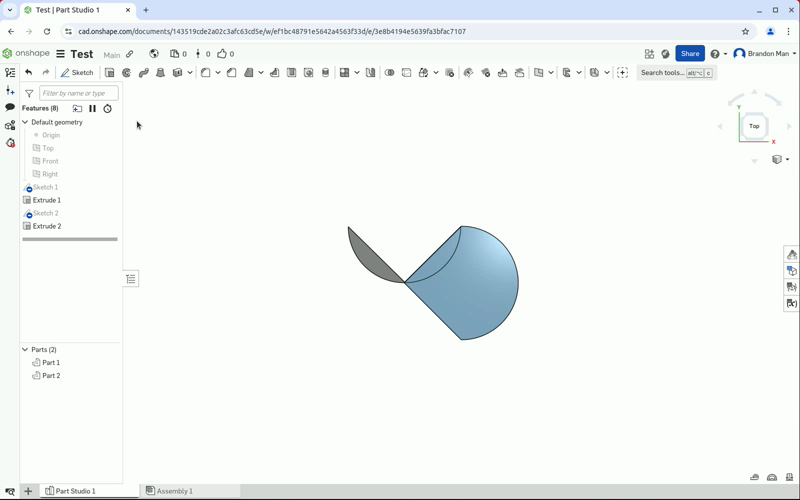
key(shift+h)
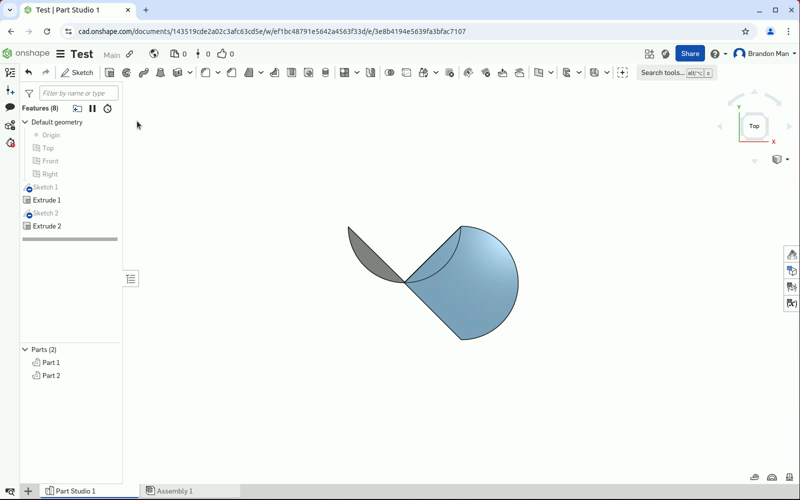
mouse_move(73, 189)
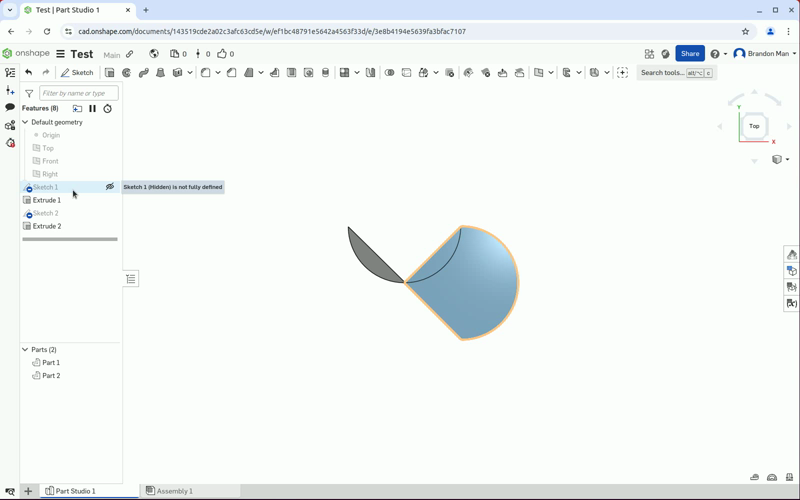
click(73, 189)
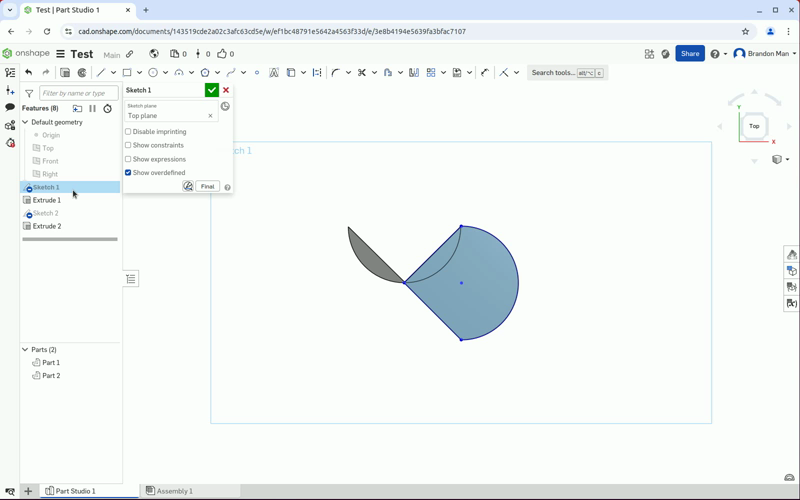
mouse_move(229, 92)
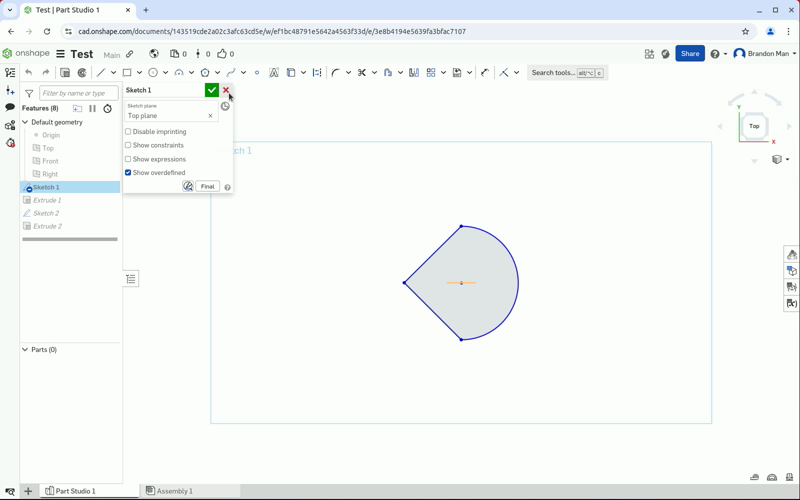
click(229, 92)
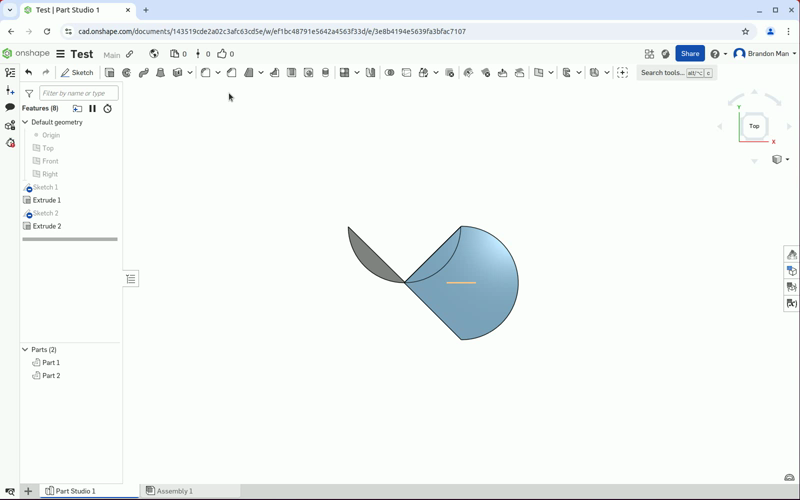
mouse_move(541, 75)
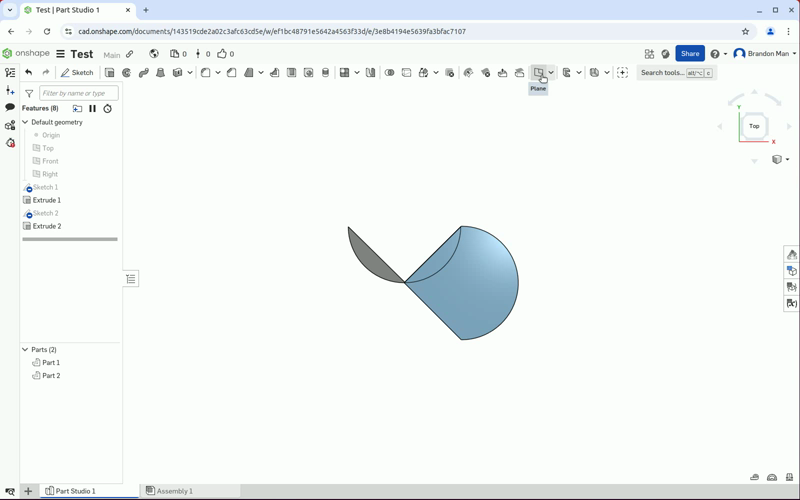
click(541, 75)
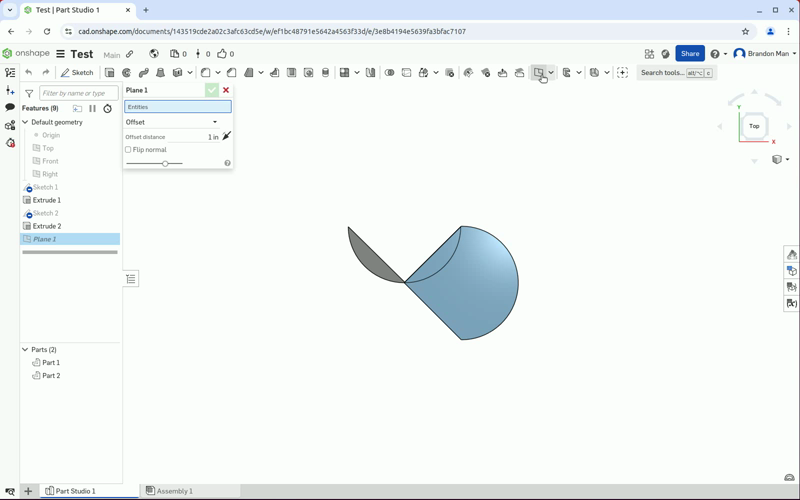
mouse_move(73, 150)
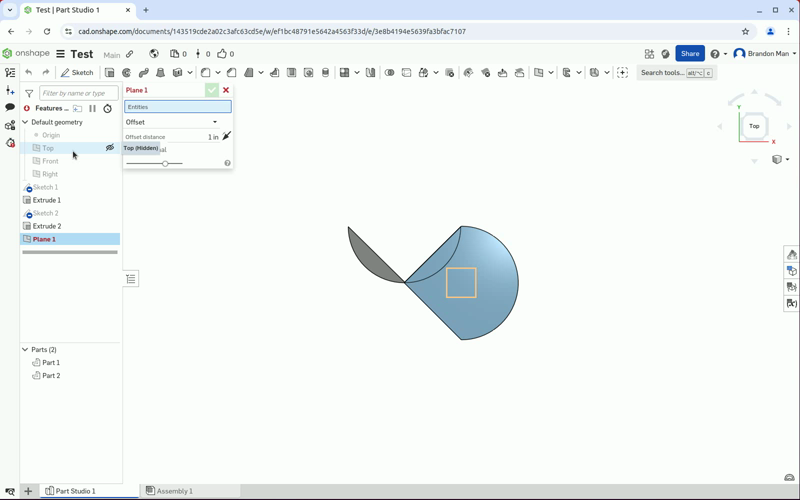
click(73, 150)
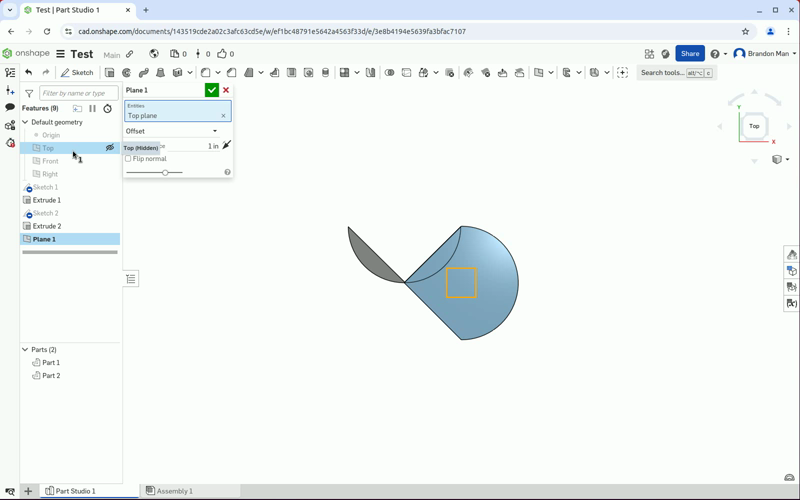
key(tab, 2)
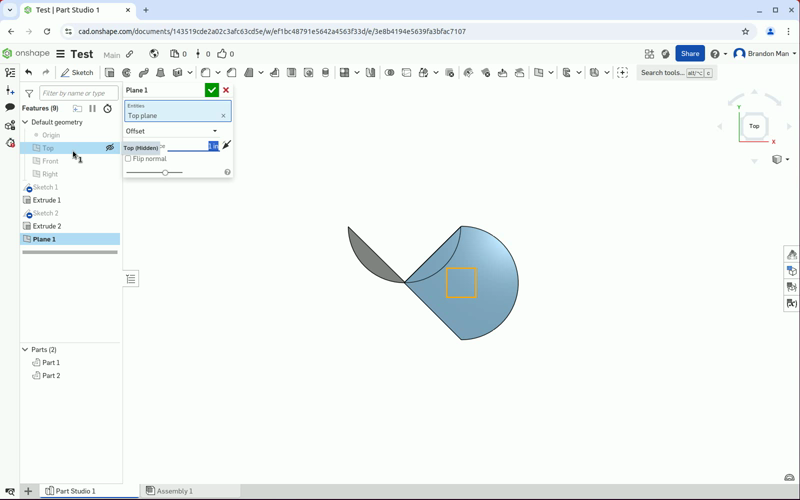
text(9.151)
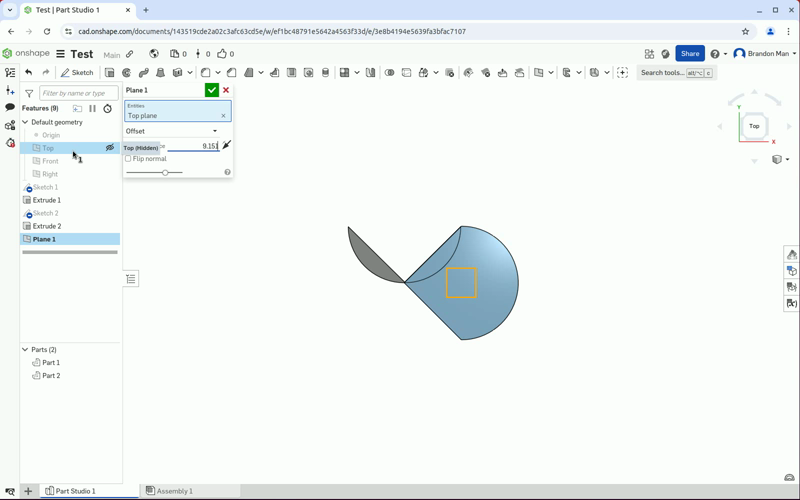
key(enter, 2)
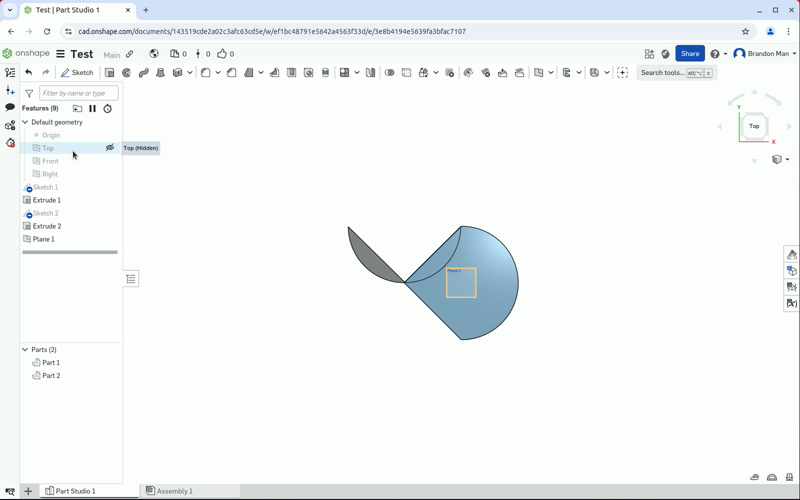
key(shift+s)
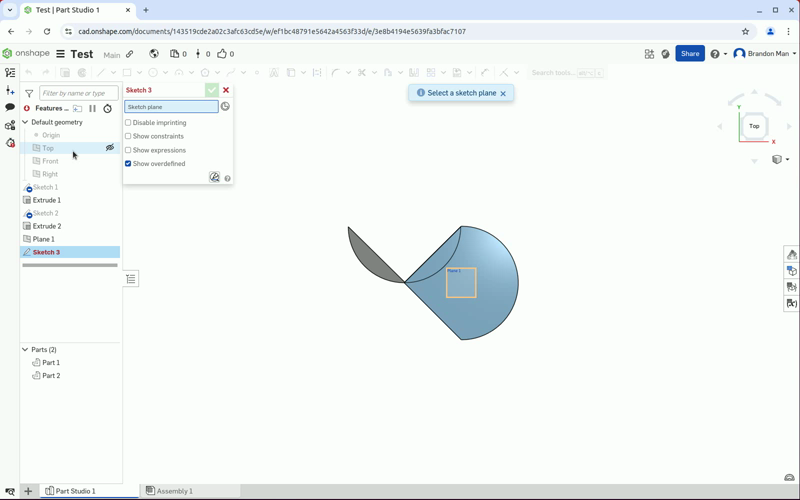
mouse_move(73, 241)
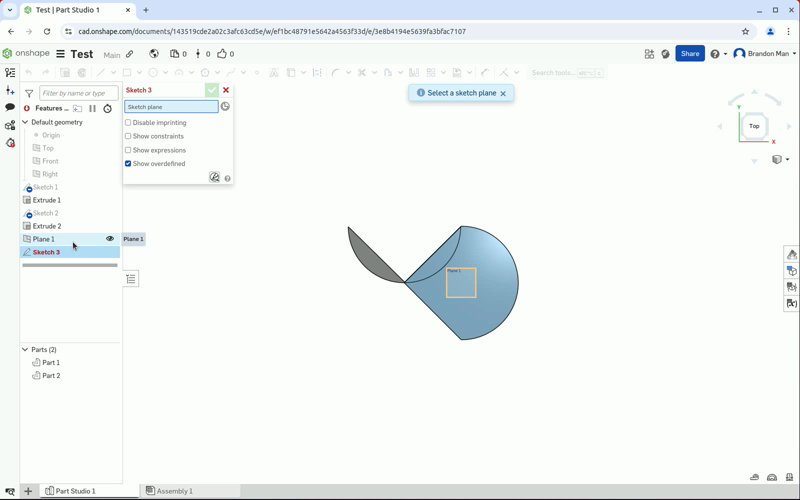
click(73, 241)
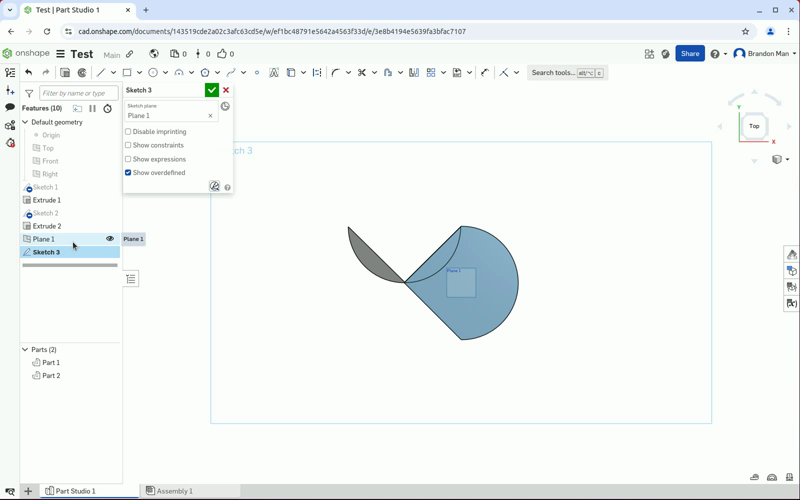
mouse_move(73, 352)
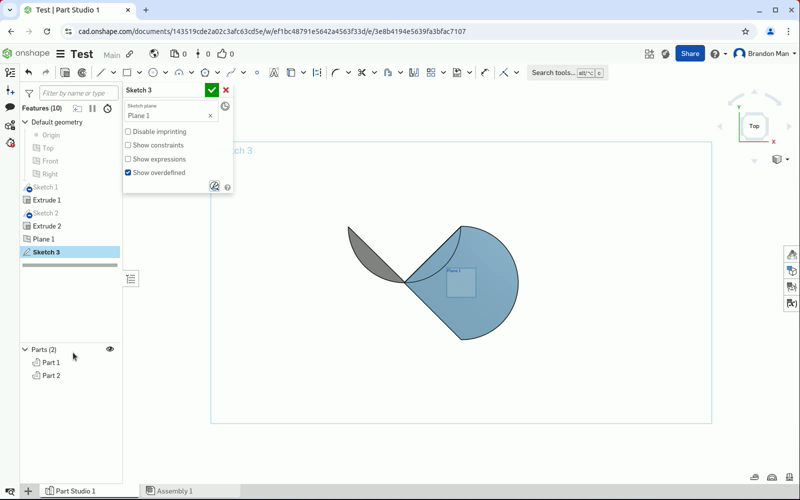
key(y)
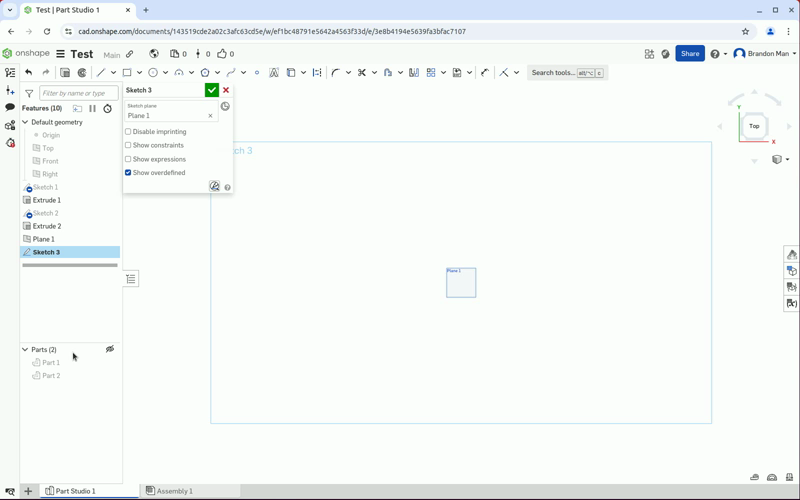
key(l)
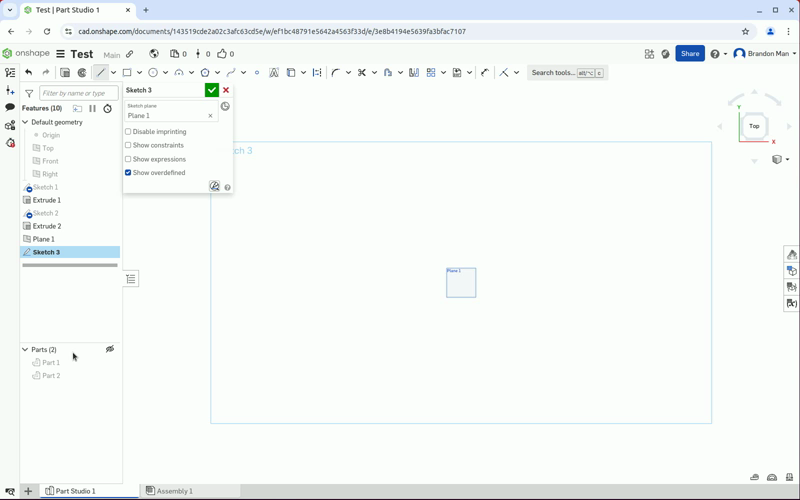
key_down(shift)
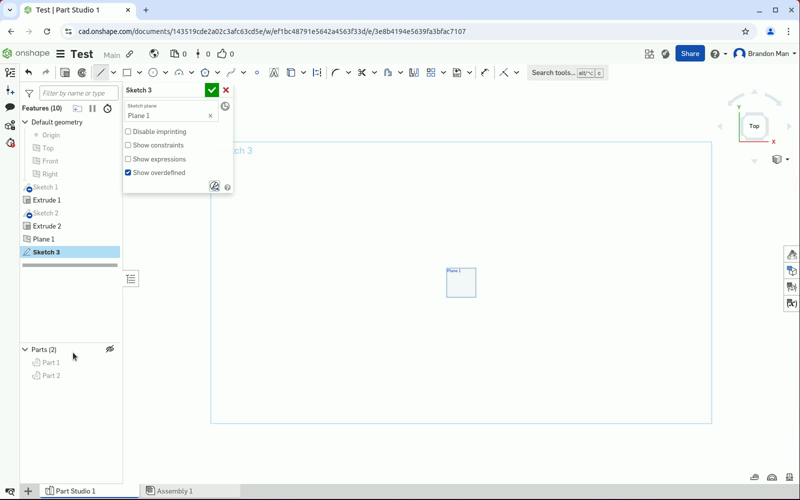
mouse_move(348, 226)
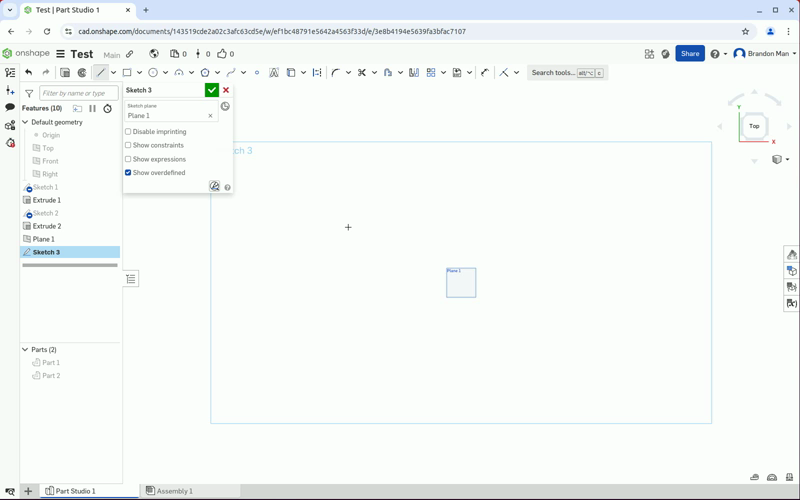
click(348, 226)
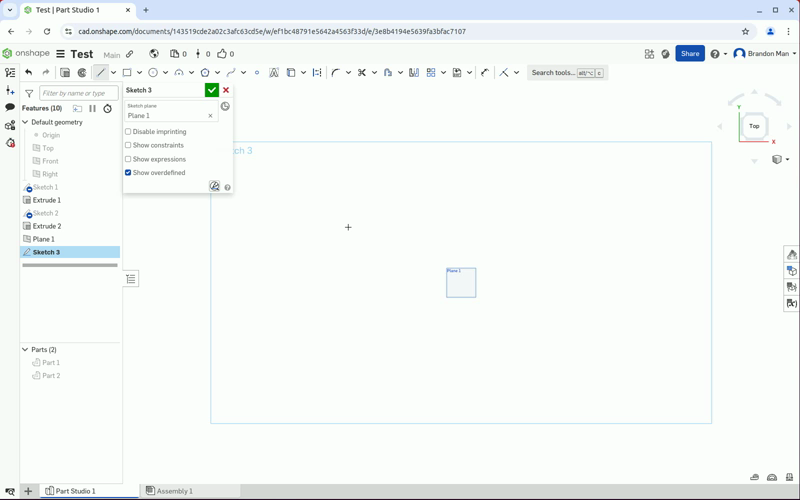
key_up(shift)
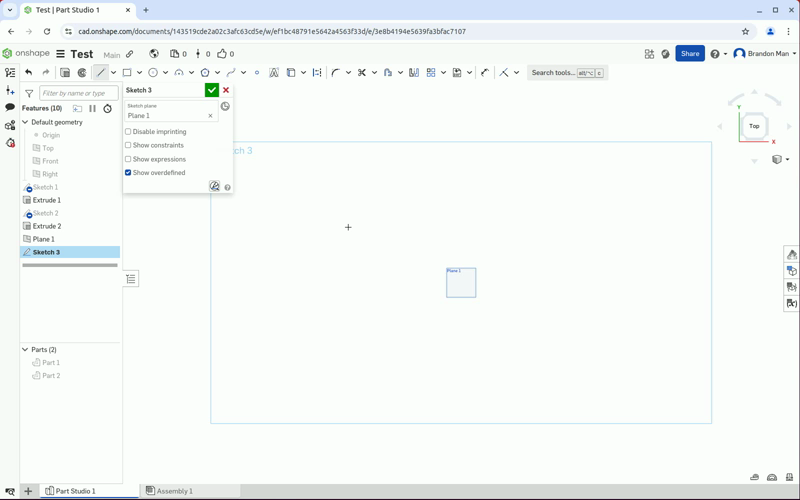
key_down(shift)
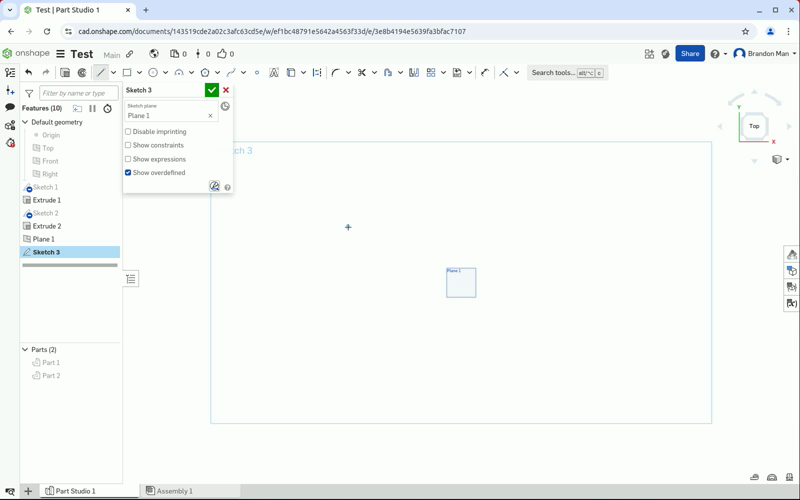
mouse_move(460, 226)
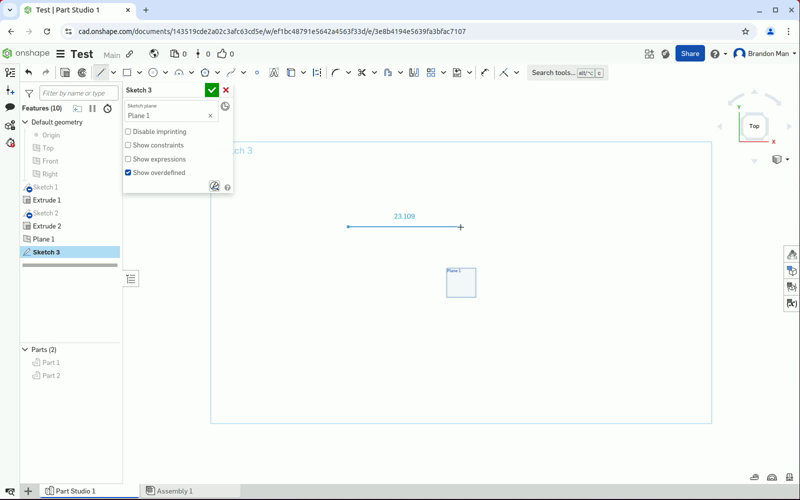
click(460, 226)
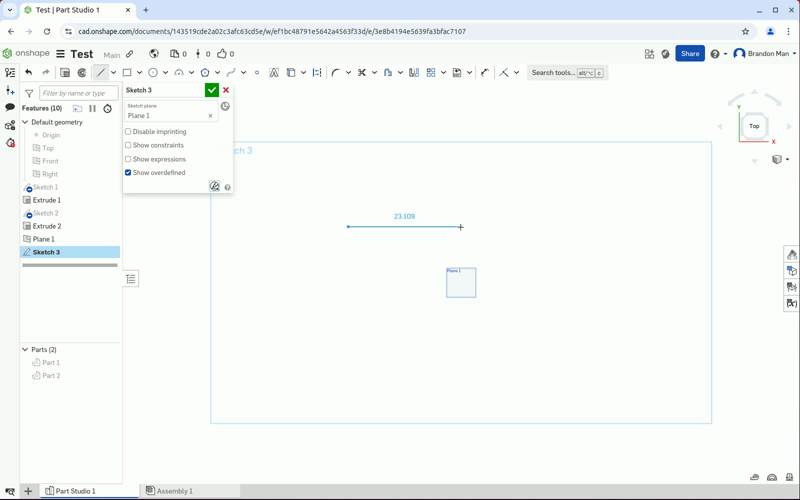
key_up(shift)
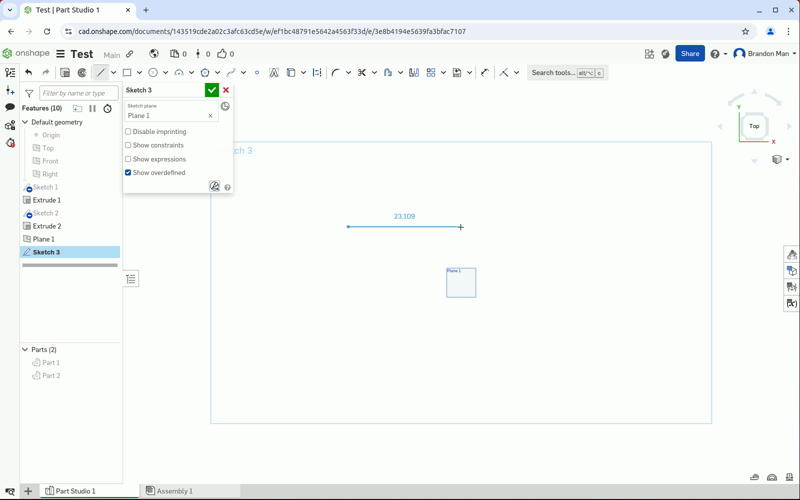
key(esc)
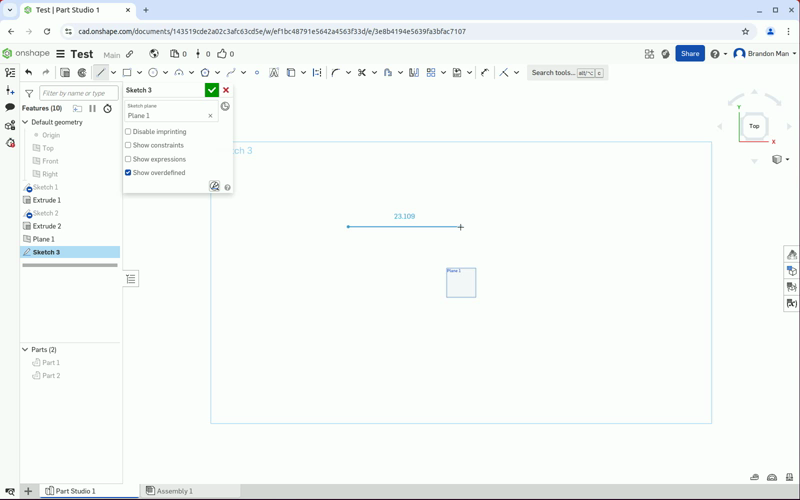
key(a)
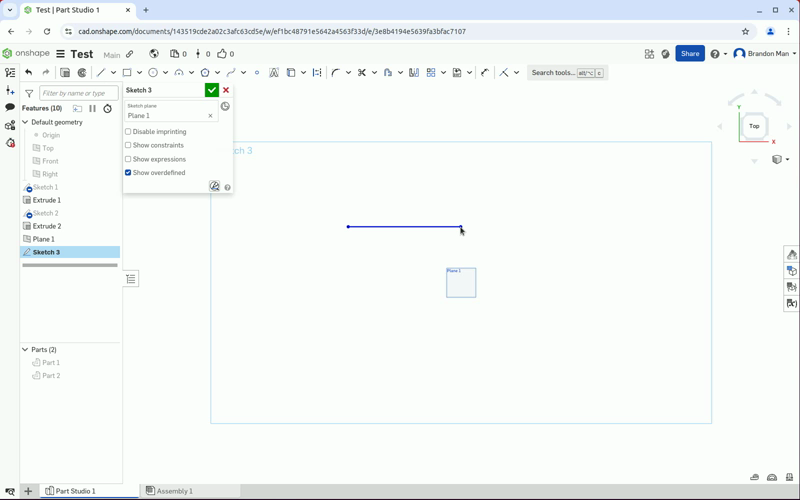
mouse_move(460, 226)
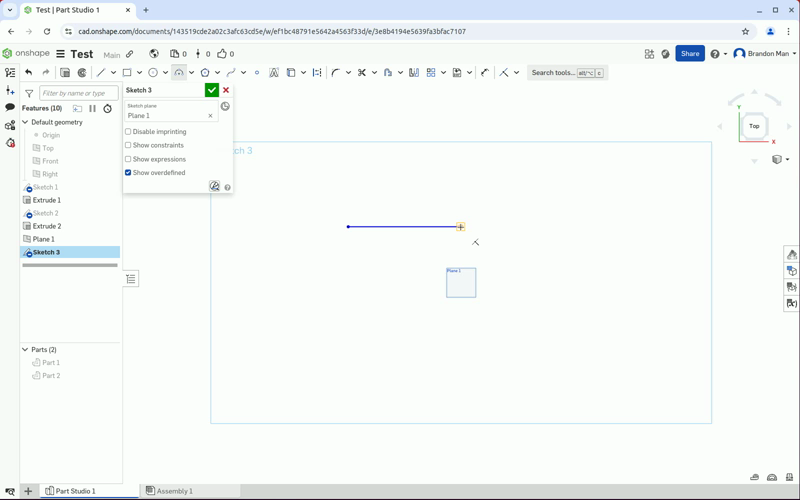
click(460, 226)
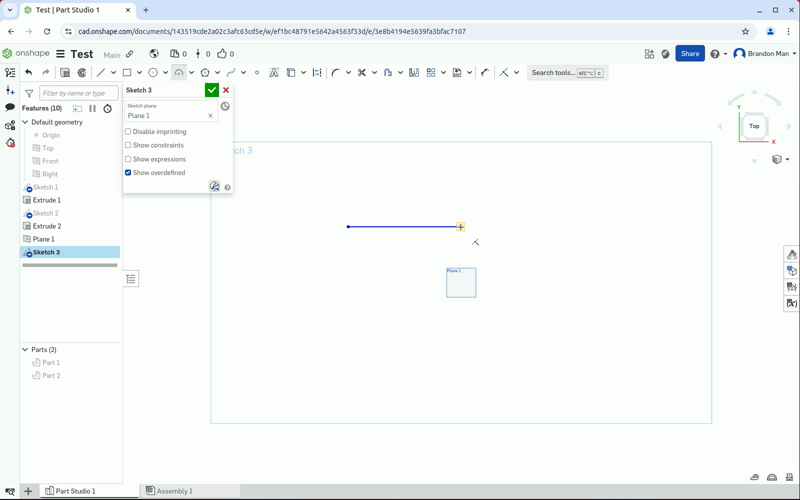
mouse_move(348, 226)
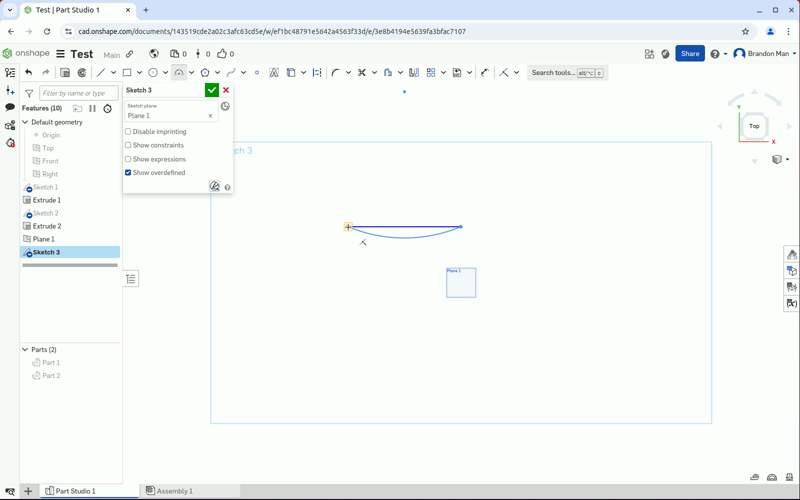
click(348, 226)
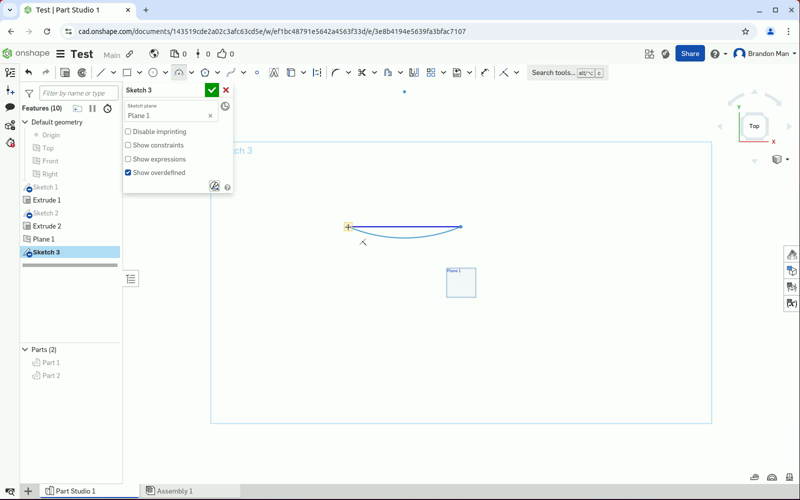
key_down(shift)
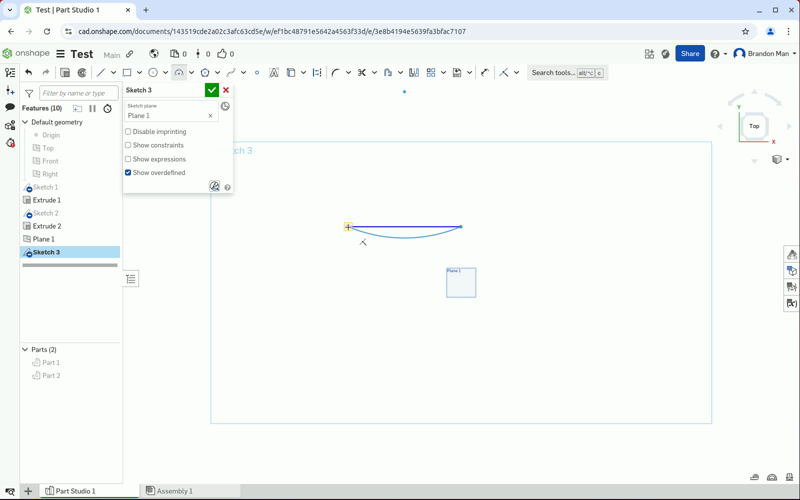
mouse_move(404, 181)
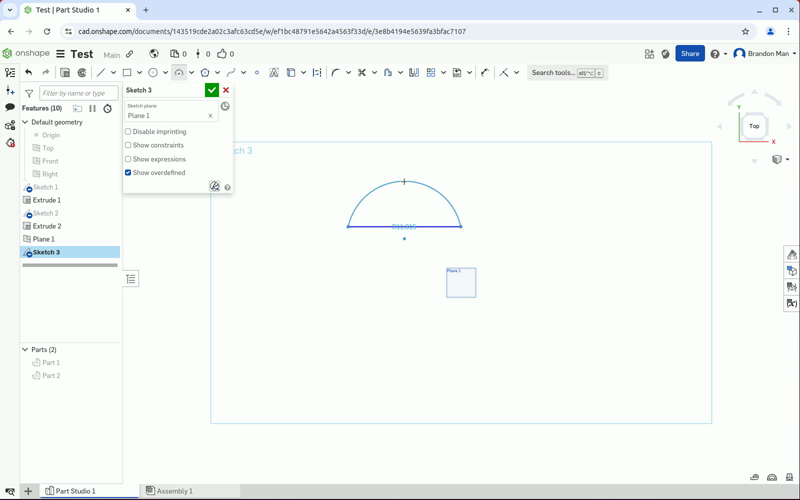
click(404, 181)
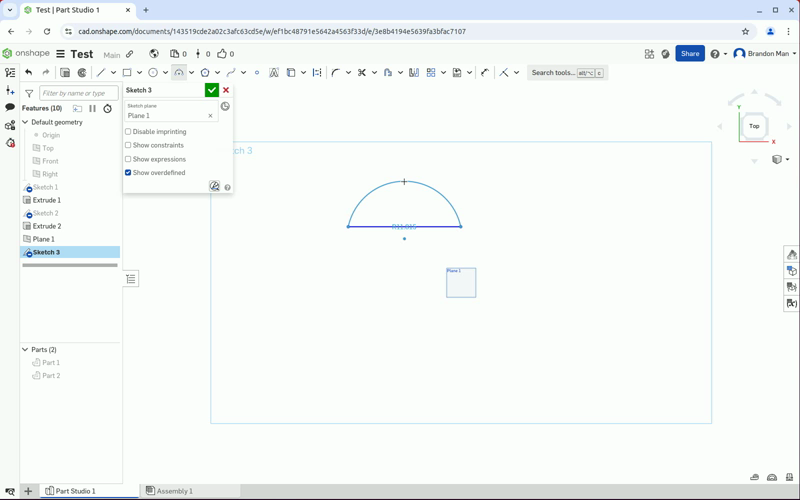
key_up(shift)
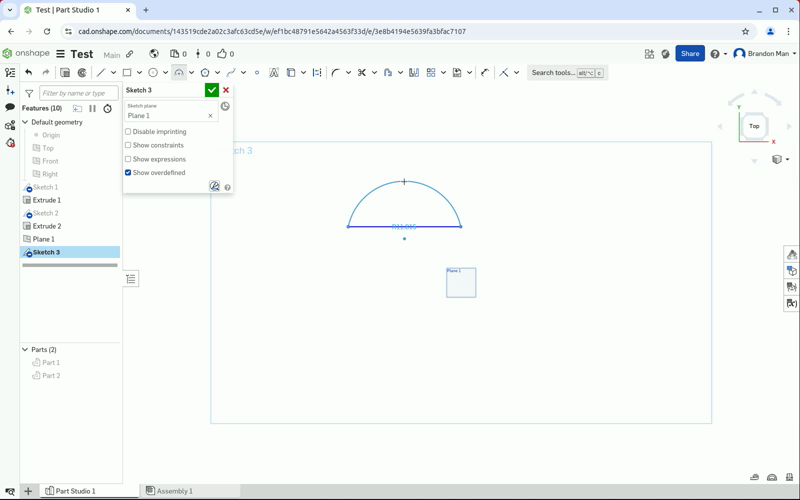
key(esc)
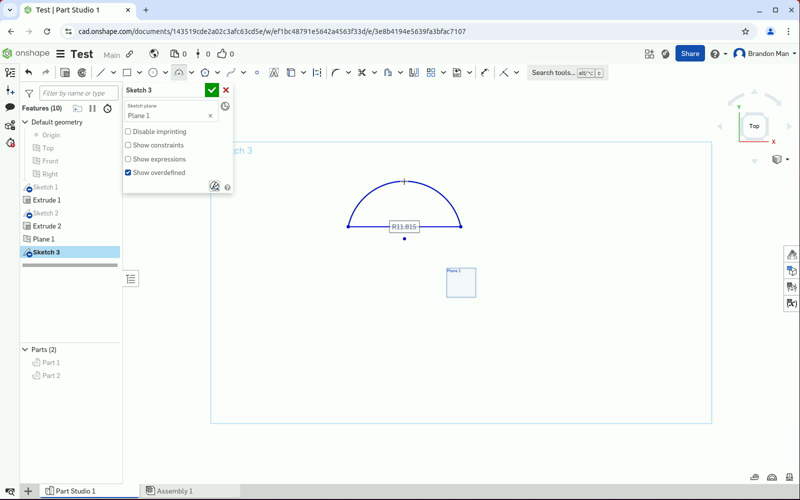
mouse_move(393, 208)
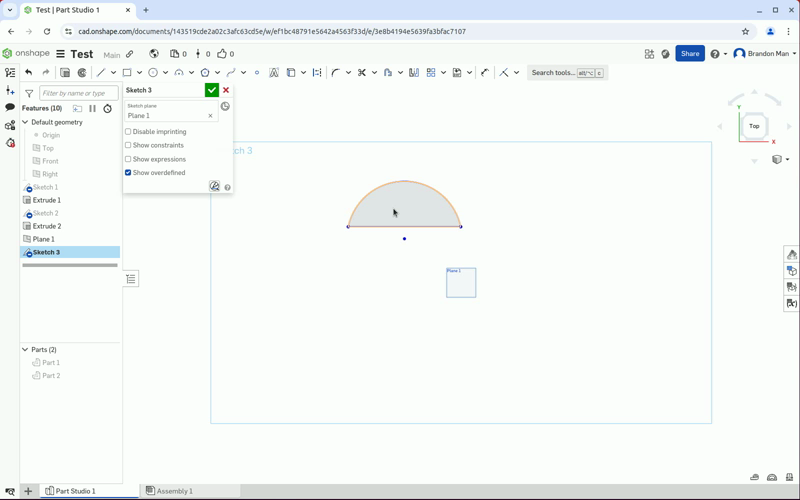
click(393, 208)
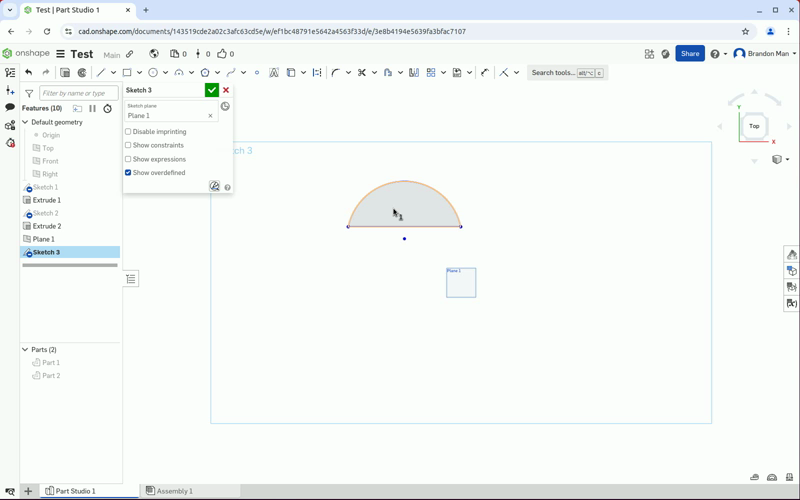
mouse_move(73, 352)
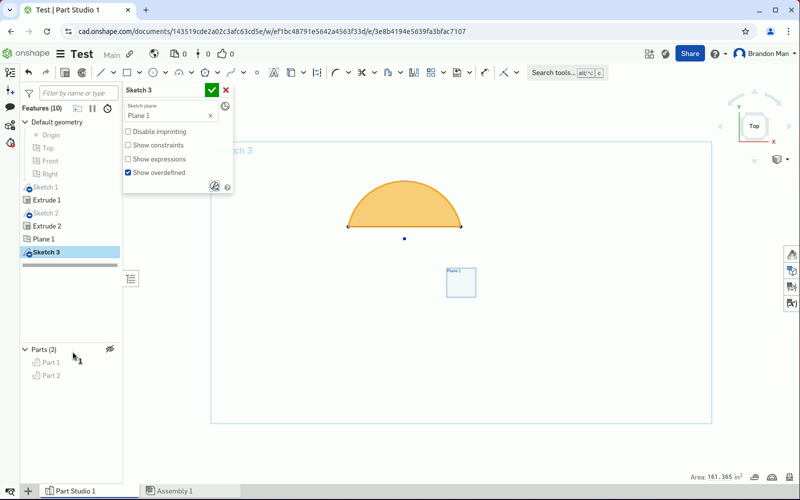
key(shift+y)
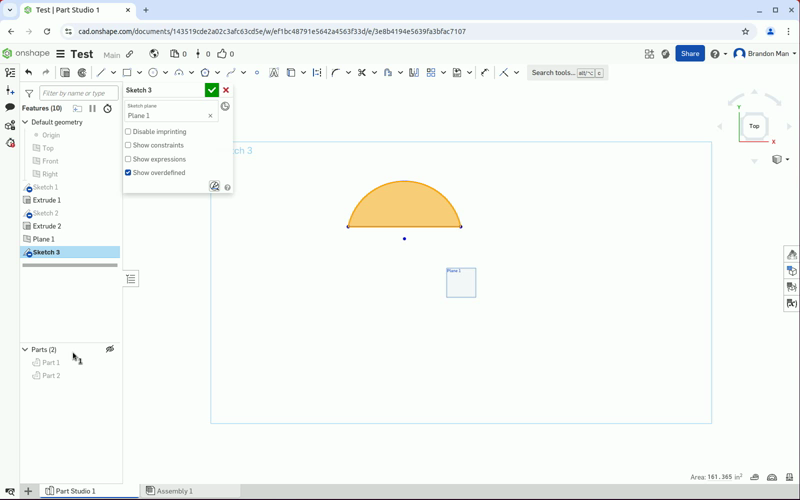
key(shift+e)
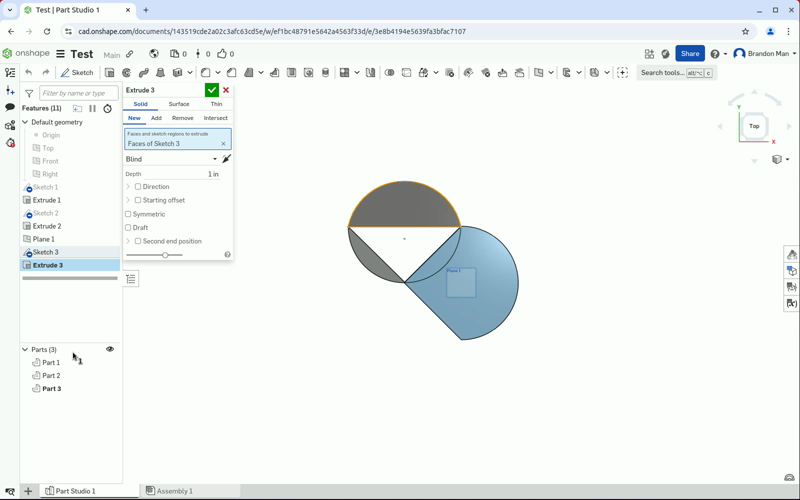
mouse_move(143, 106)
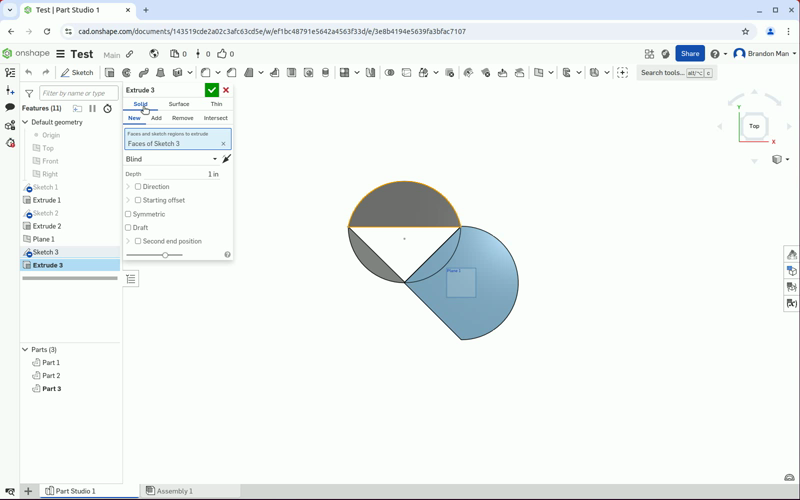
click(143, 106)
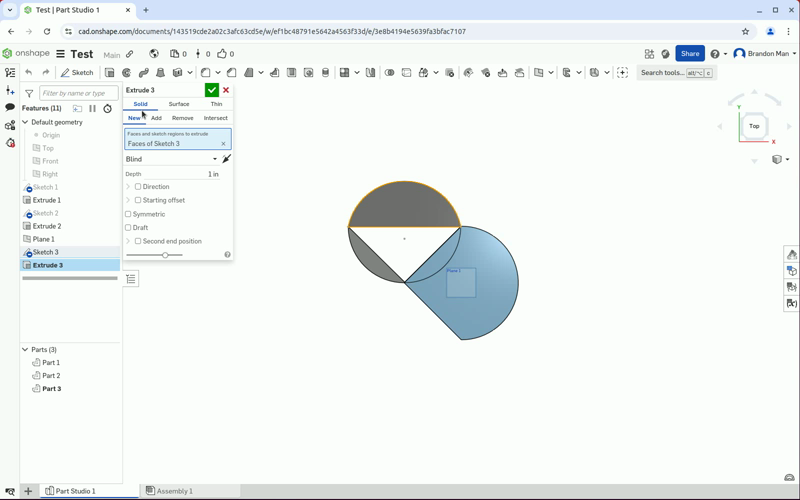
mouse_move(137, 120)
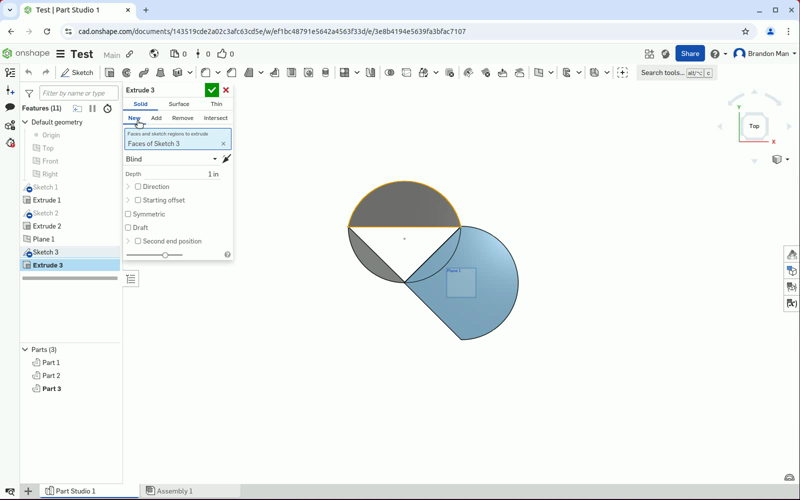
click(137, 120)
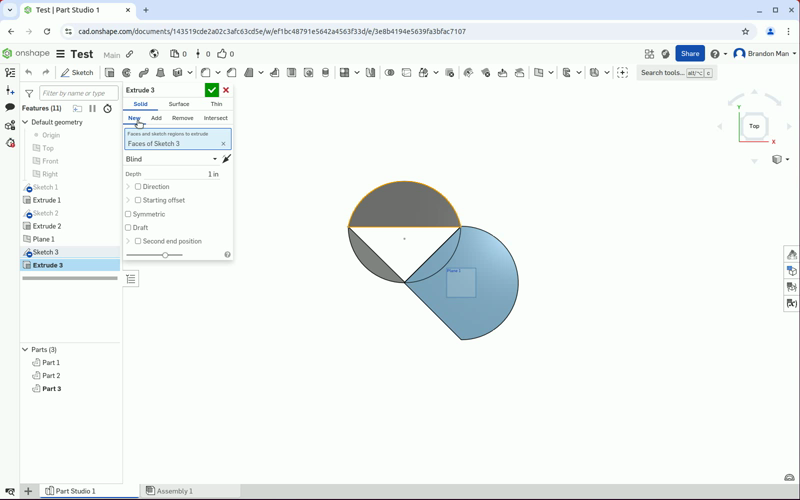
key(tab, 4)
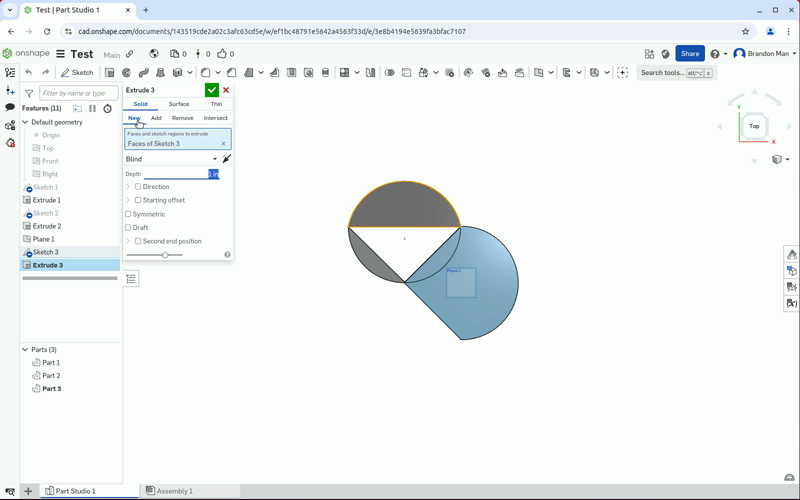
text(-9.388)
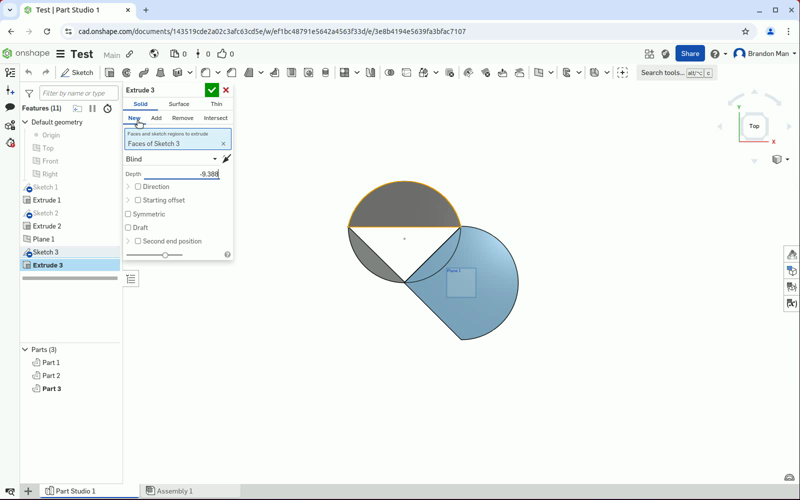
key(enter)
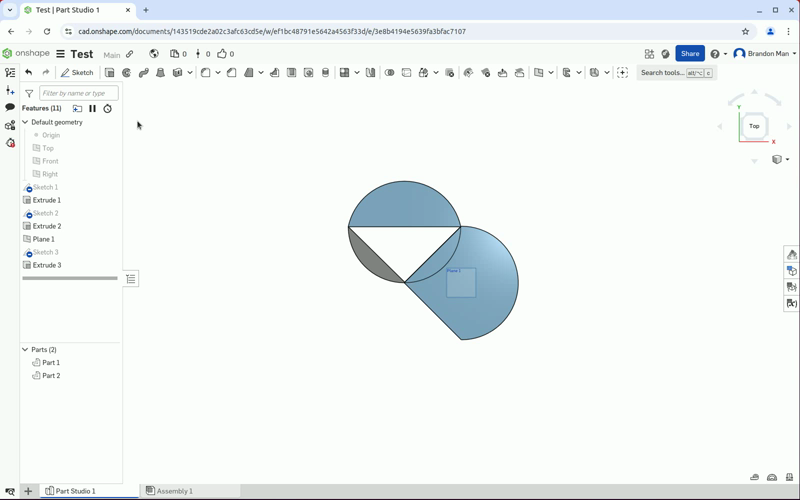
key(shift+h)
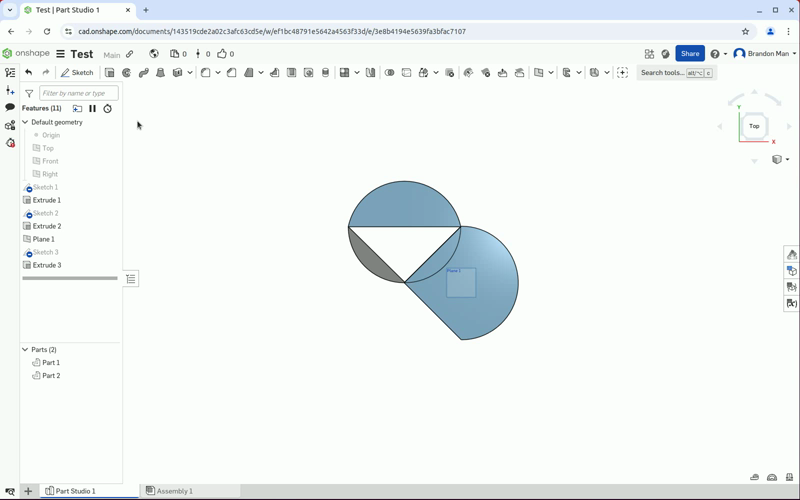
key(shift+h)
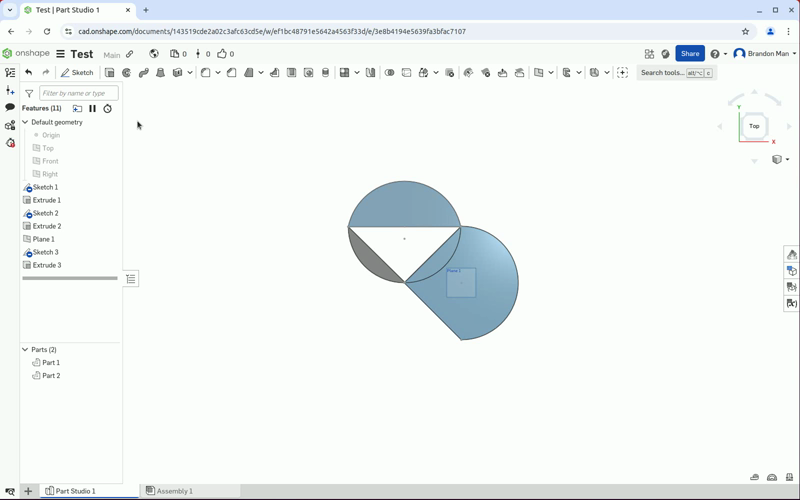
key(shift+7)
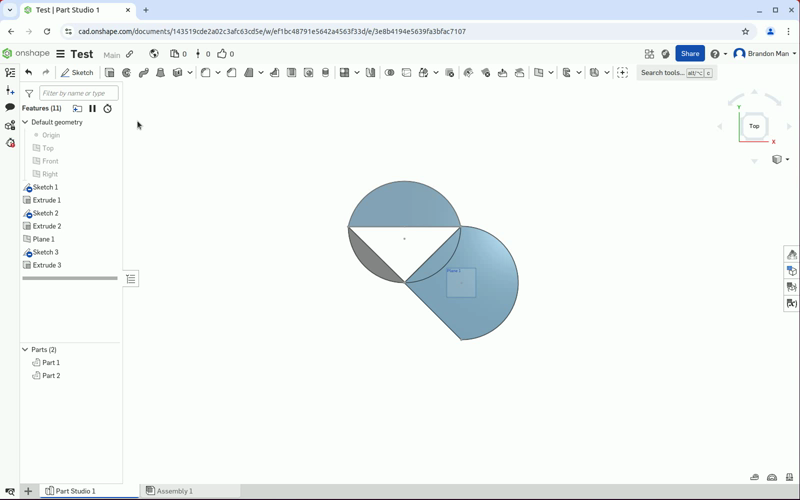
key(up, 3)
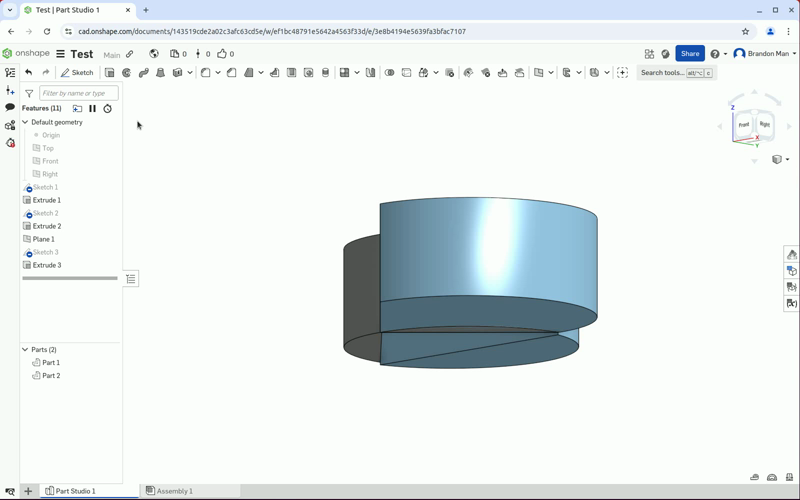
key(left, 3)
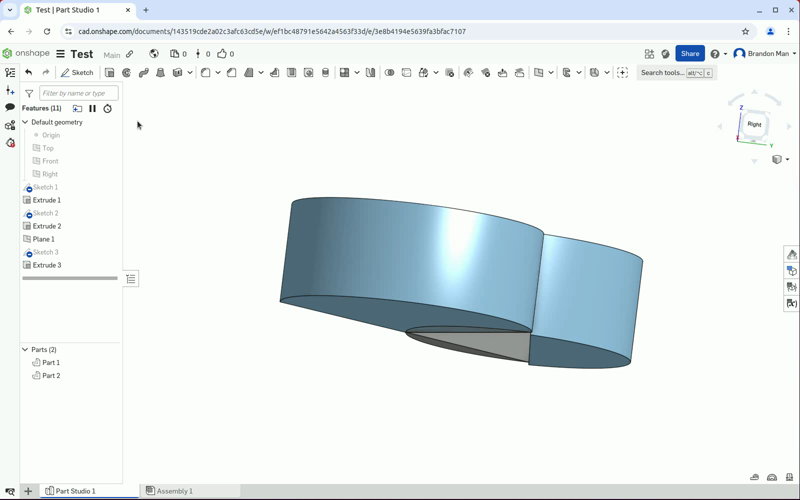
key(right, 3)
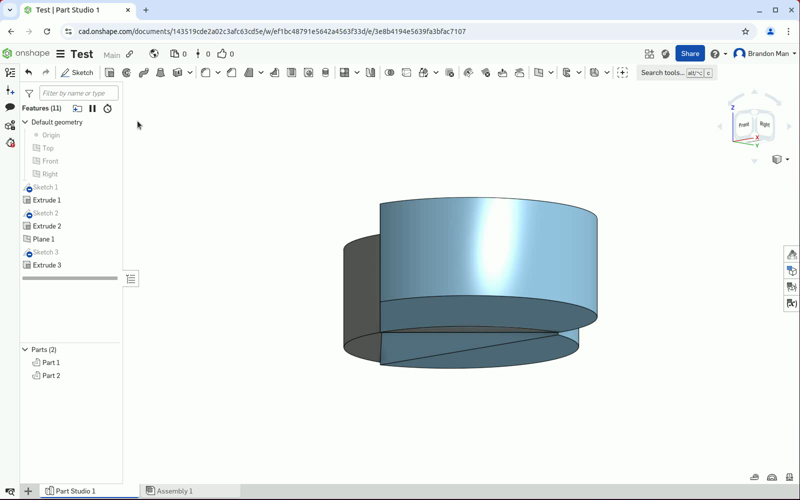
key(down, 3)
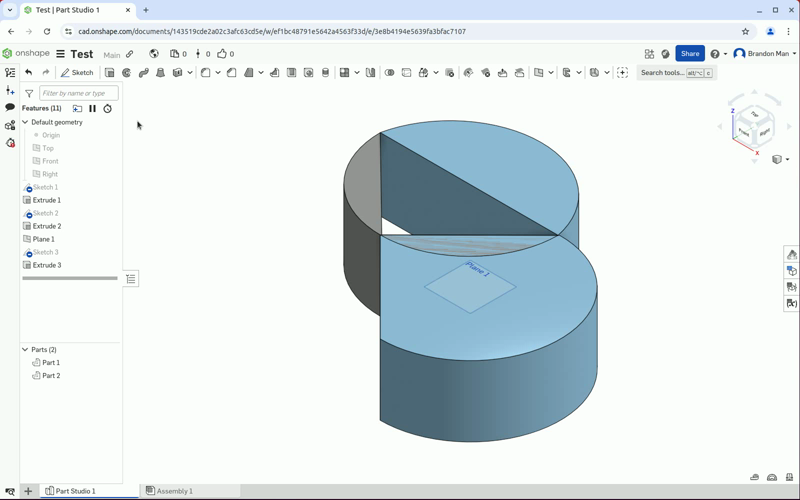
mouse_move(73, 189)
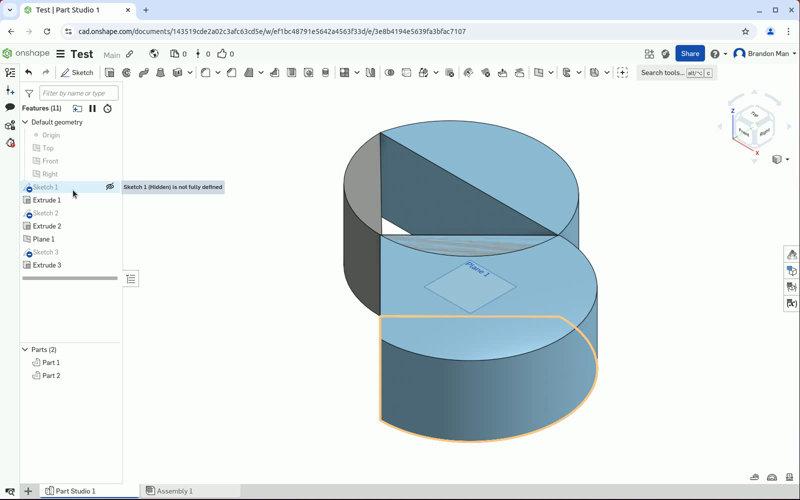
click(73, 189)